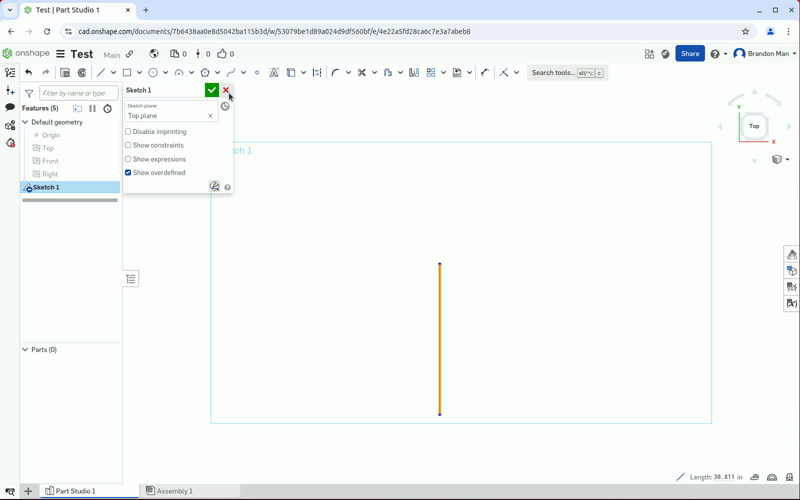
key(shift+h)
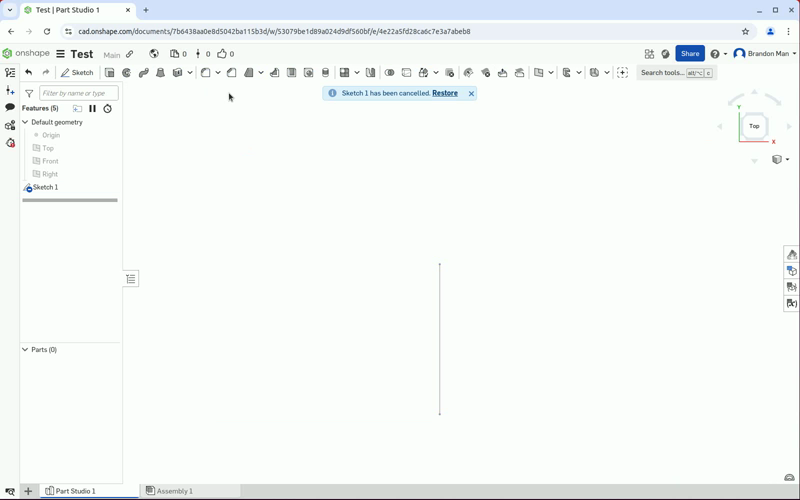
key(shift+s)
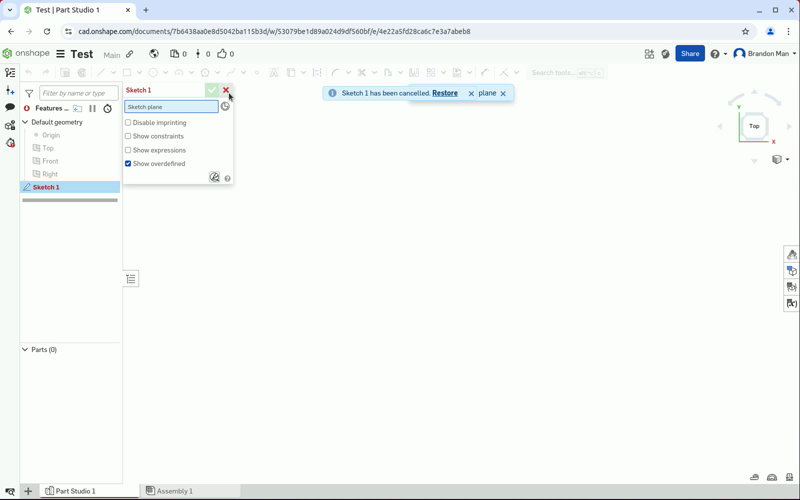
mouse_move(73, 150)
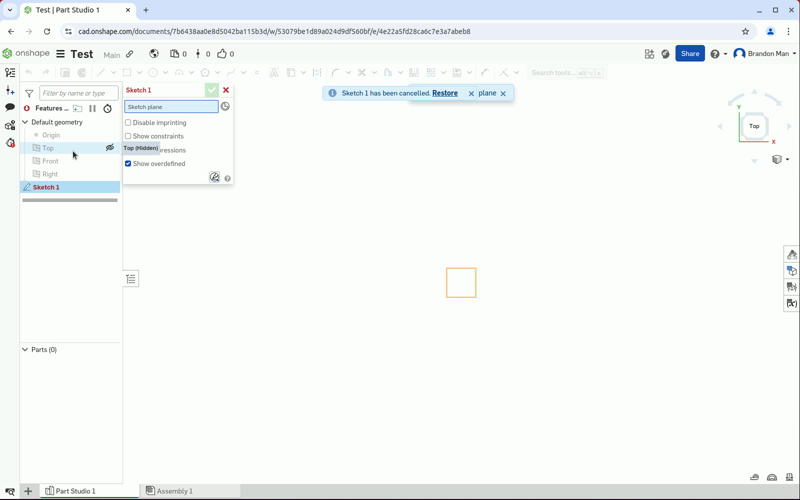
click(73, 150)
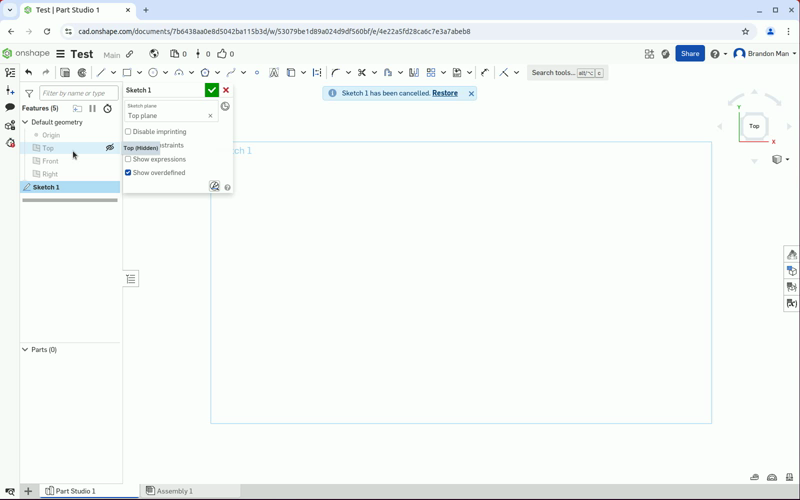
mouse_move(73, 352)
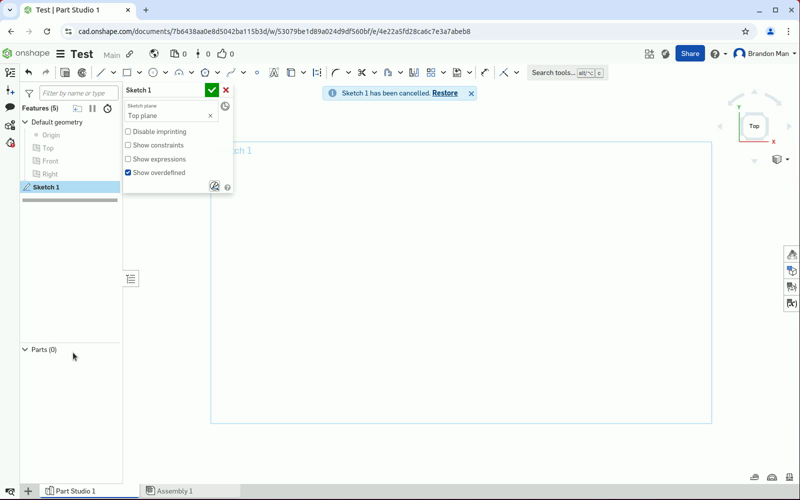
key(y)
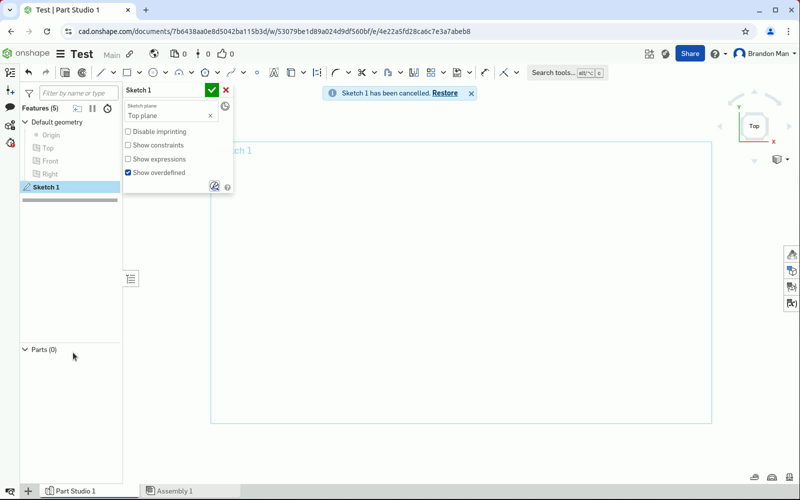
key(c)
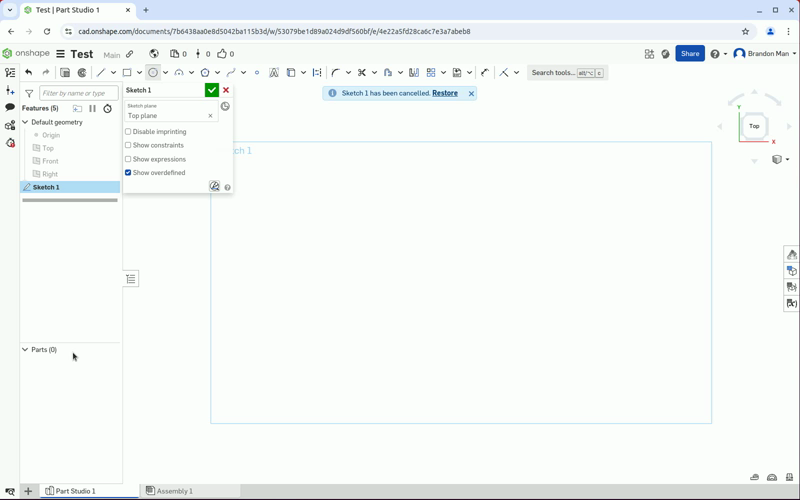
key_down(shift)
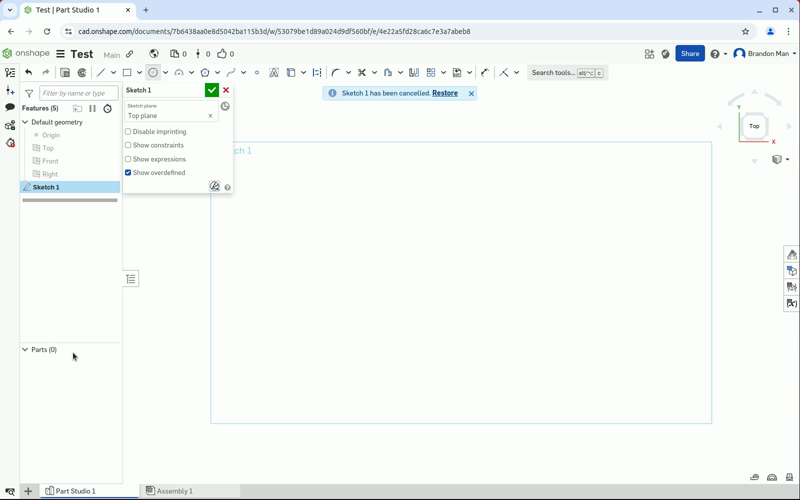
mouse_move(460, 282)
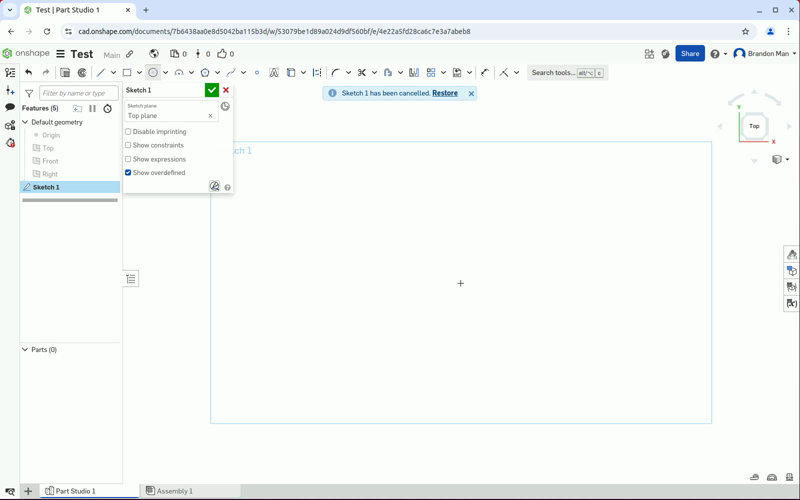
click(460, 282)
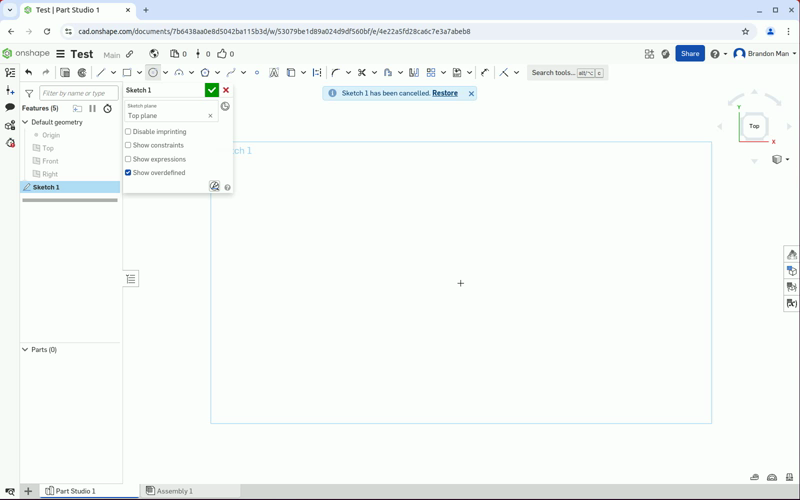
key_up(shift)
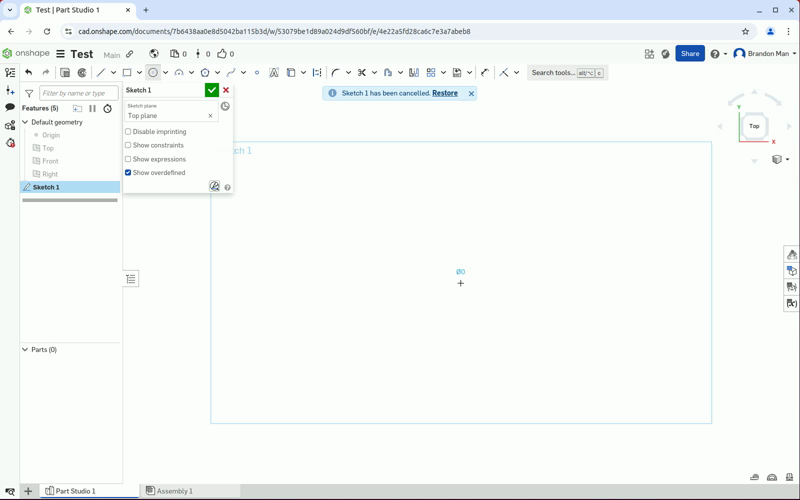
mouse_move(473, 282)
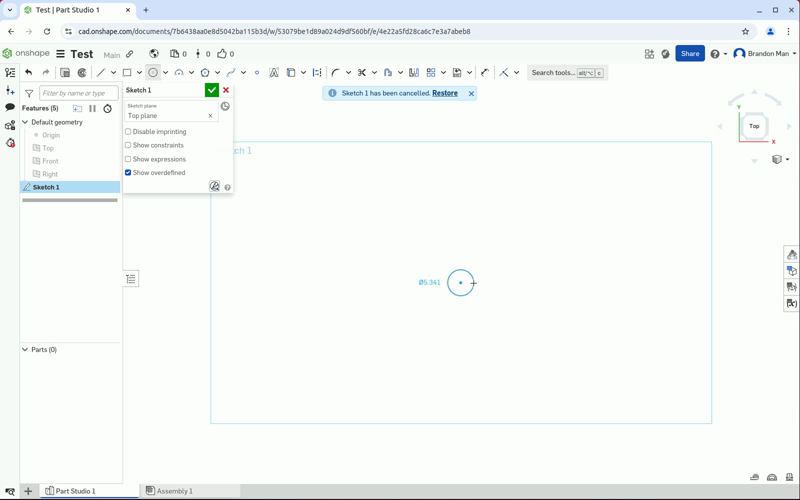
click(473, 282)
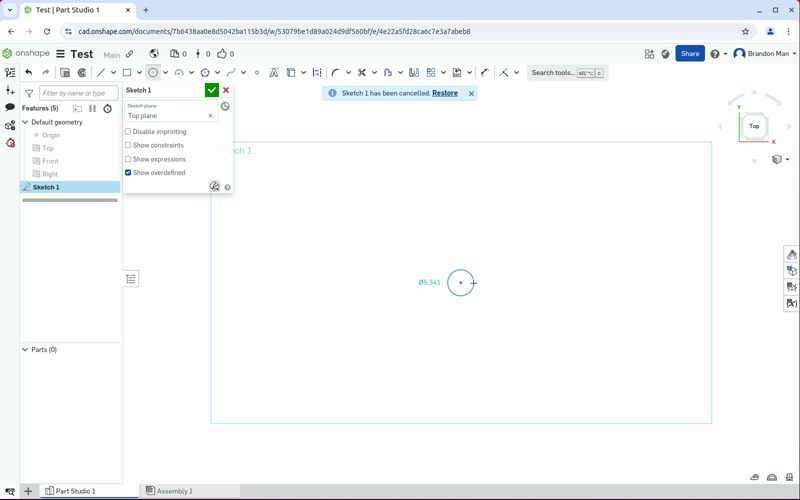
key(esc)
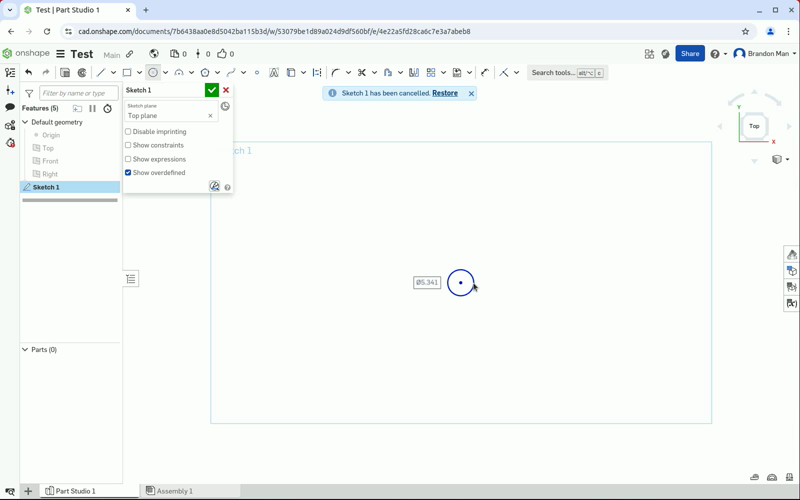
mouse_move(463, 289)
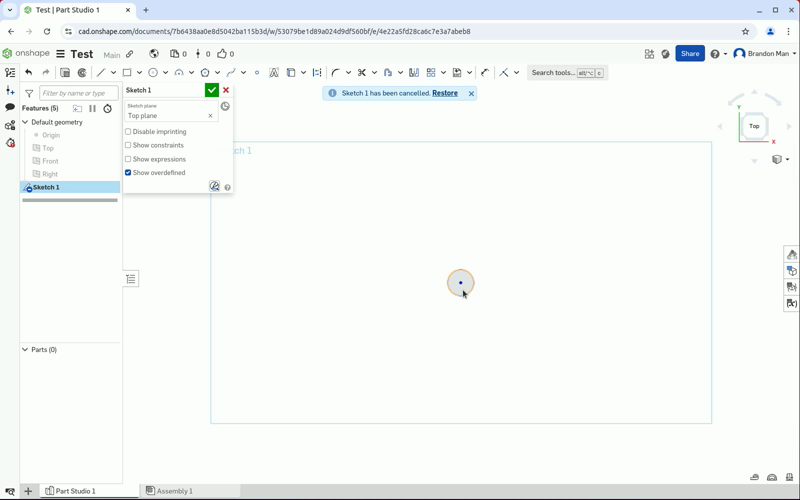
scroll(6)
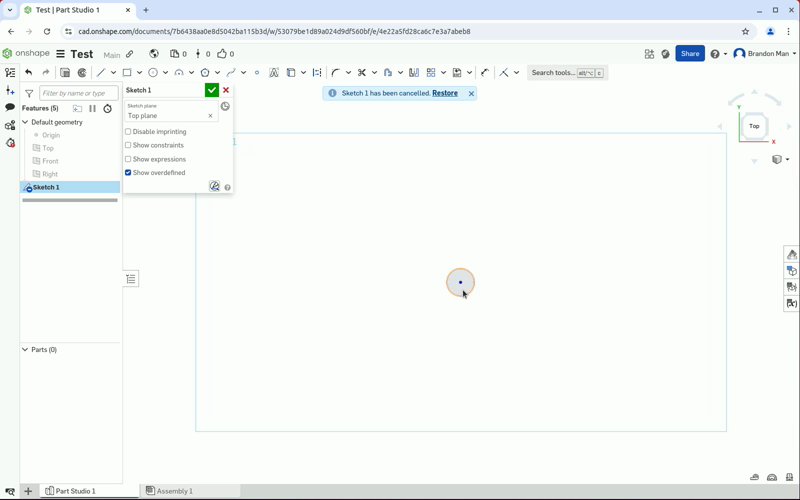
scroll(6)
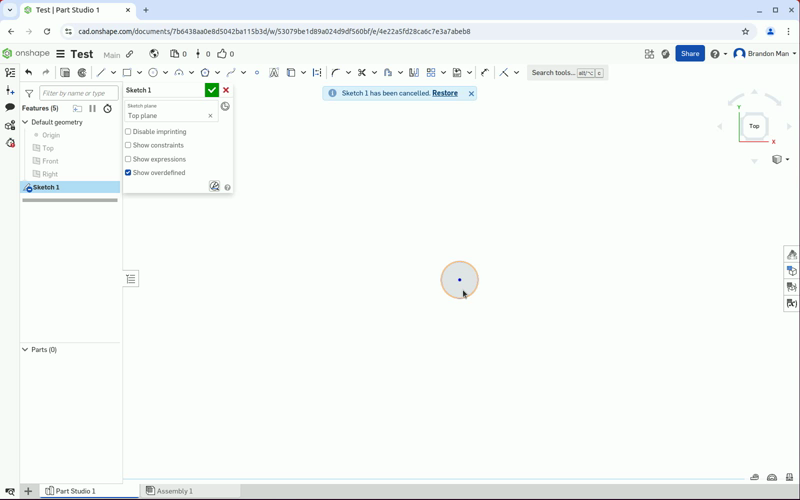
scroll(6)
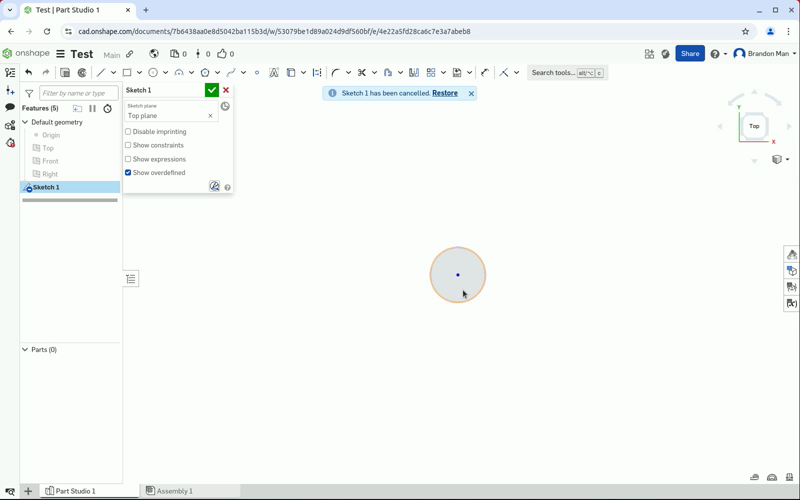
scroll(6)
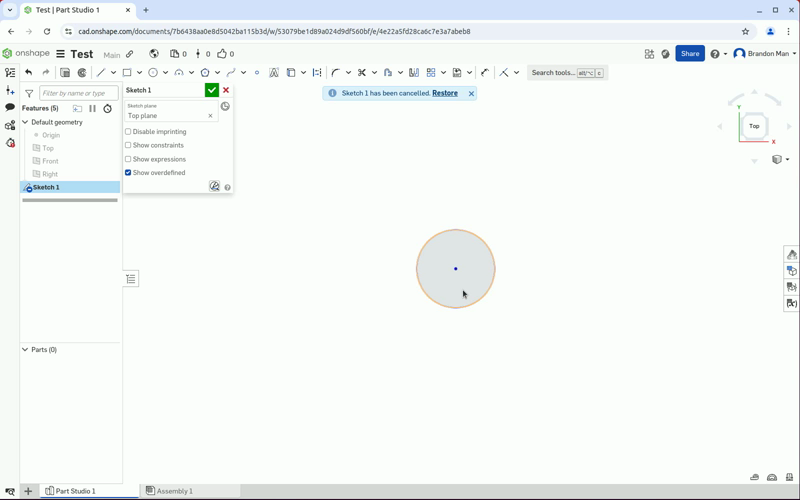
scroll(6)
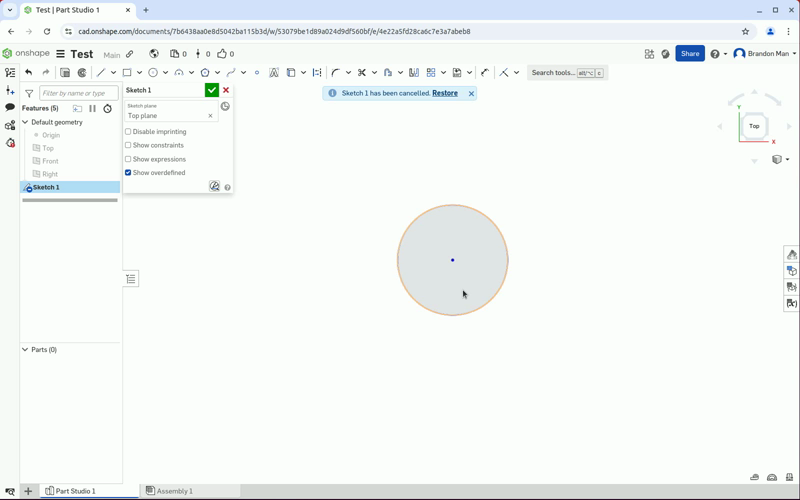
scroll(6)
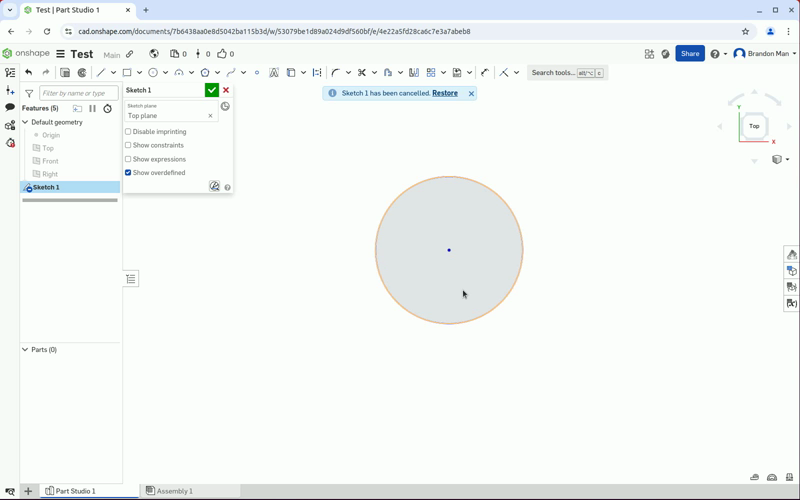
scroll(6)
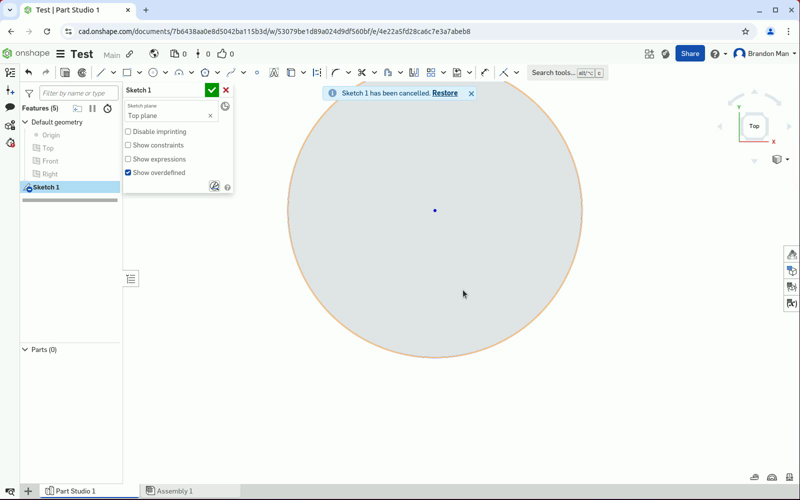
click(463, 289)
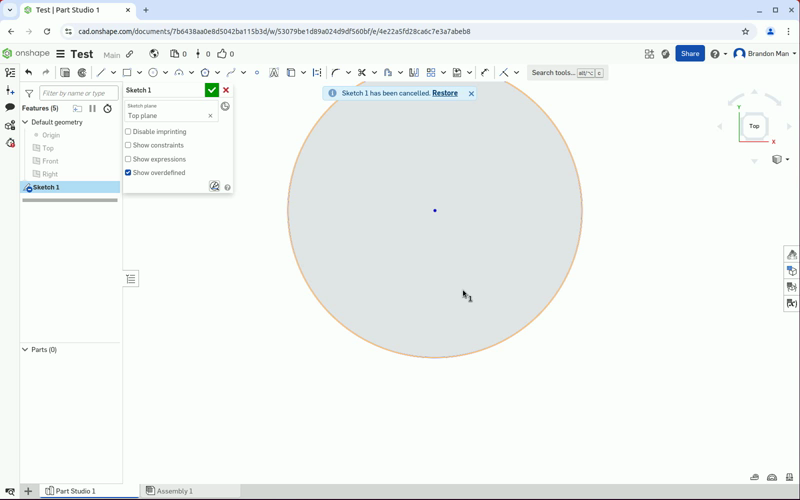
scroll(-6)
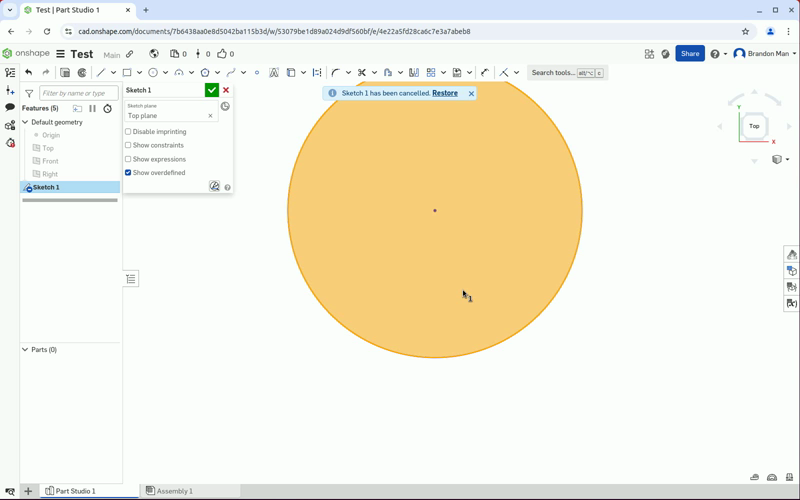
scroll(-6)
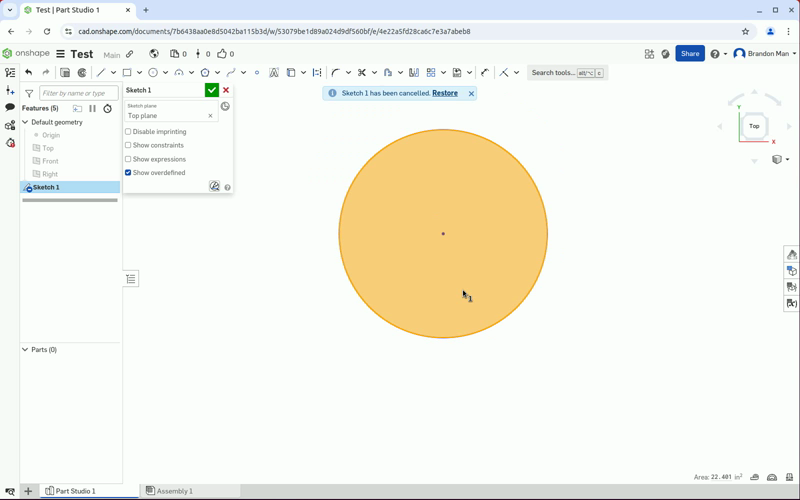
scroll(-6)
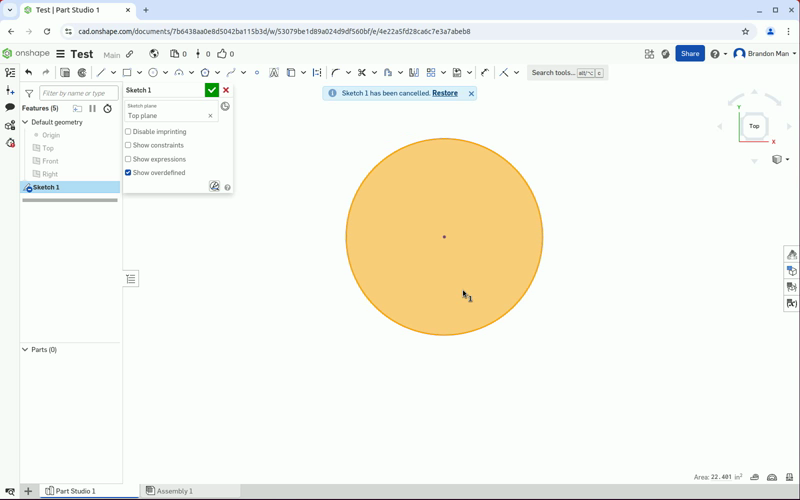
scroll(-6)
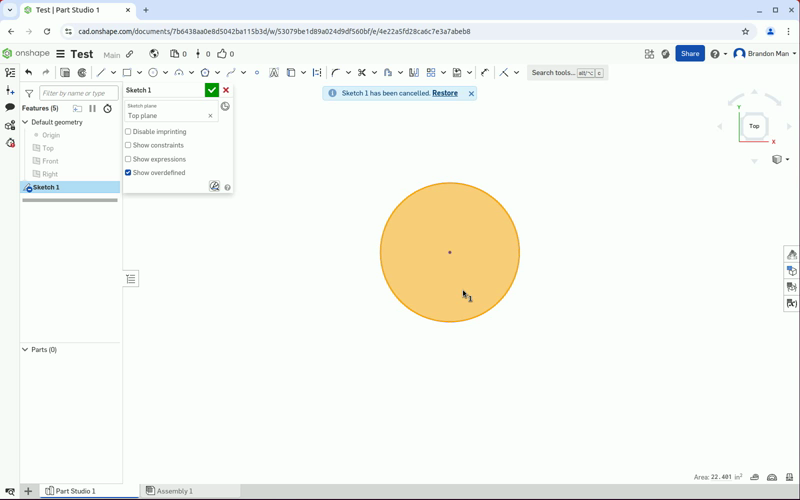
scroll(-6)
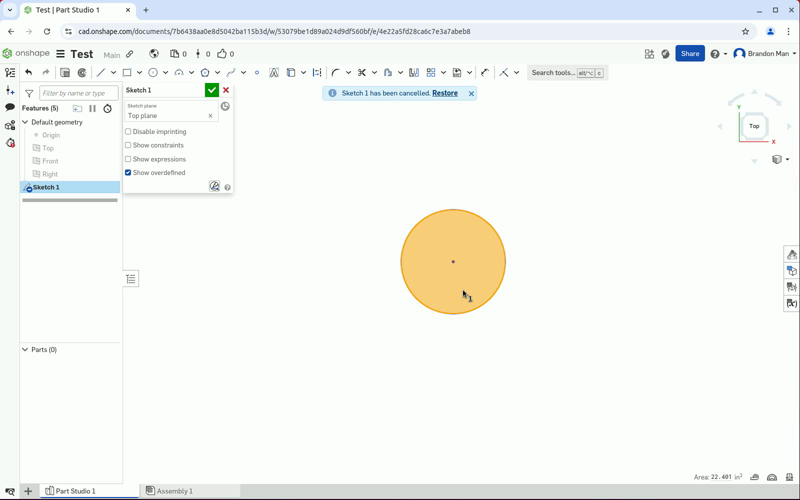
scroll(-6)
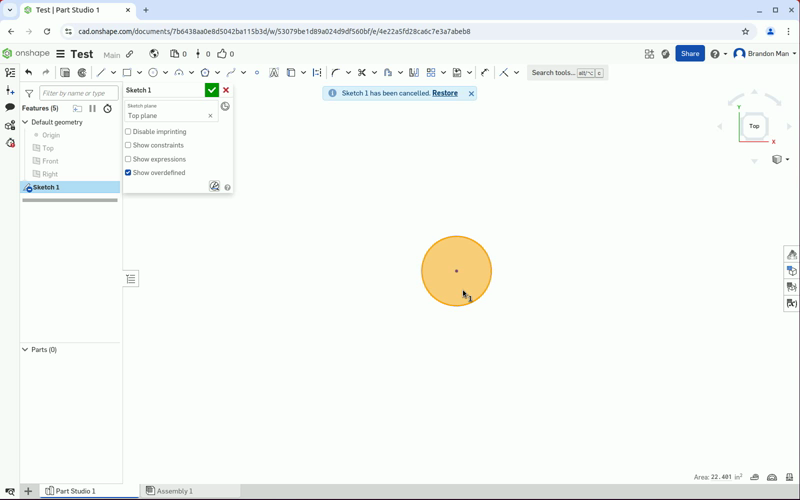
scroll(-6)
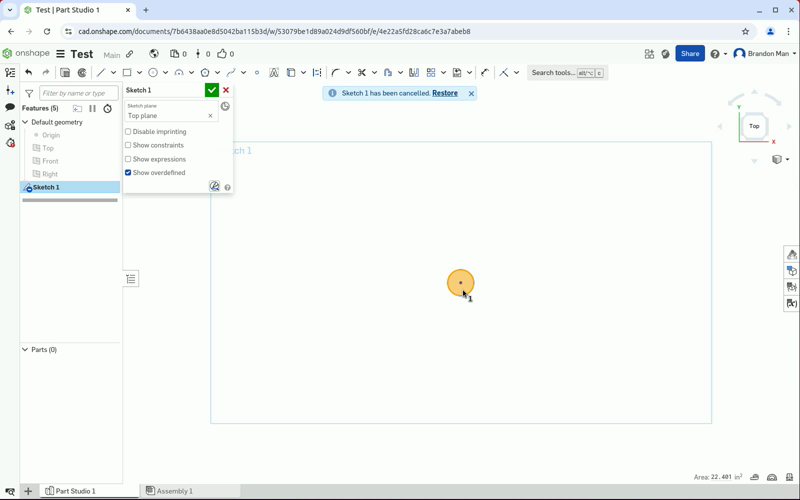
mouse_move(73, 352)
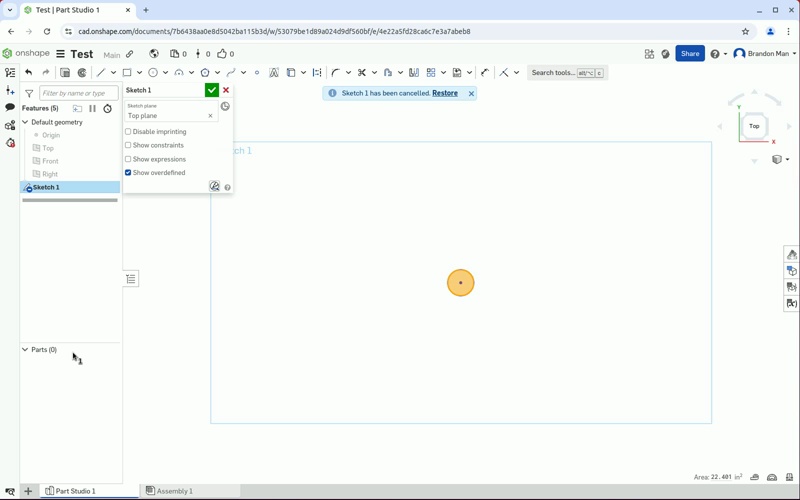
key(shift+y)
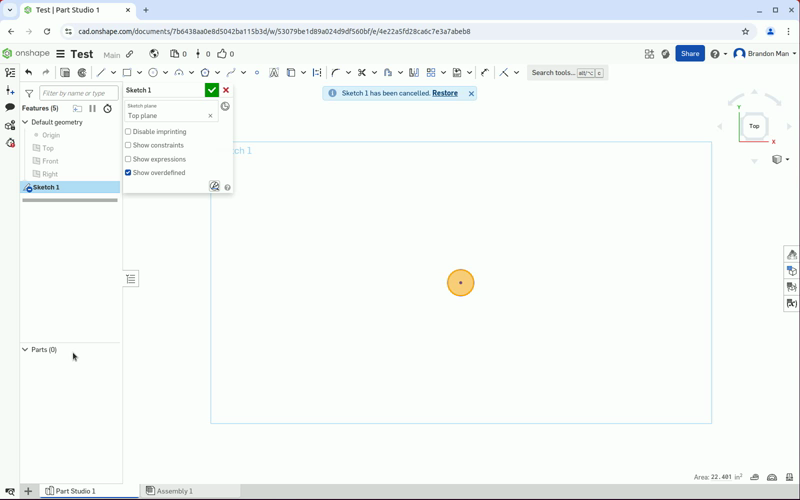
key(shift+e)
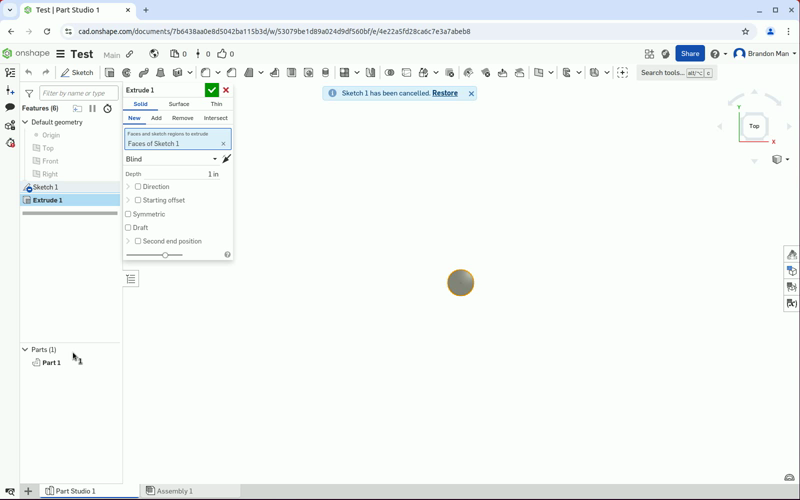
mouse_move(143, 106)
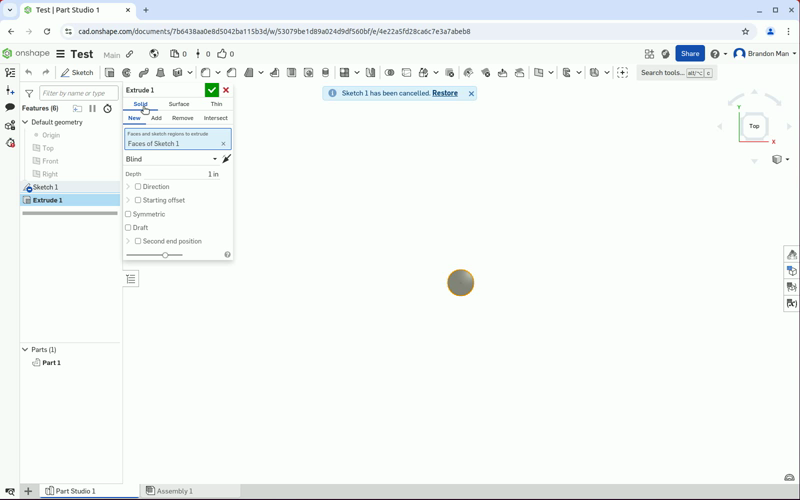
click(143, 106)
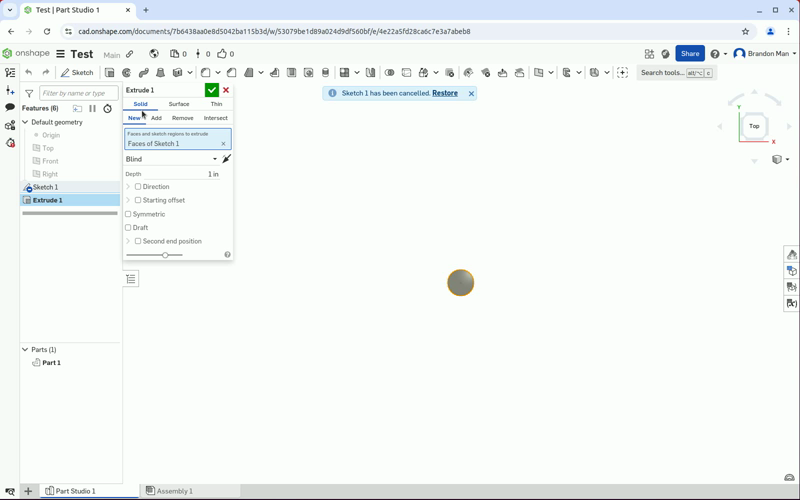
mouse_move(137, 120)
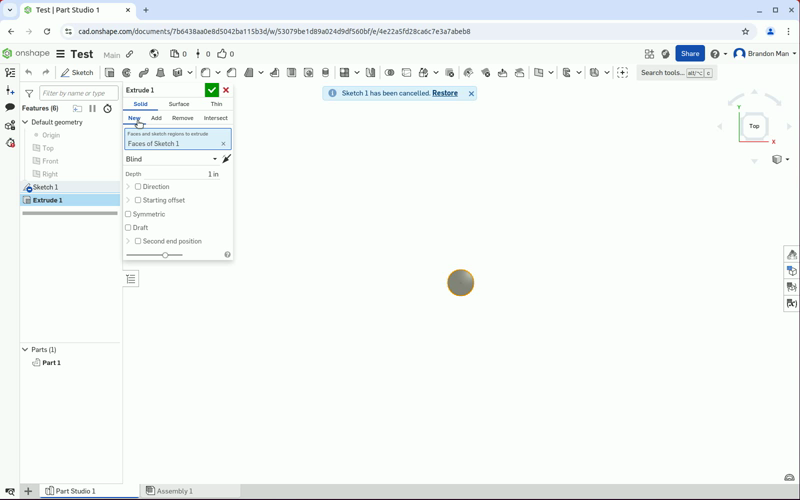
click(137, 120)
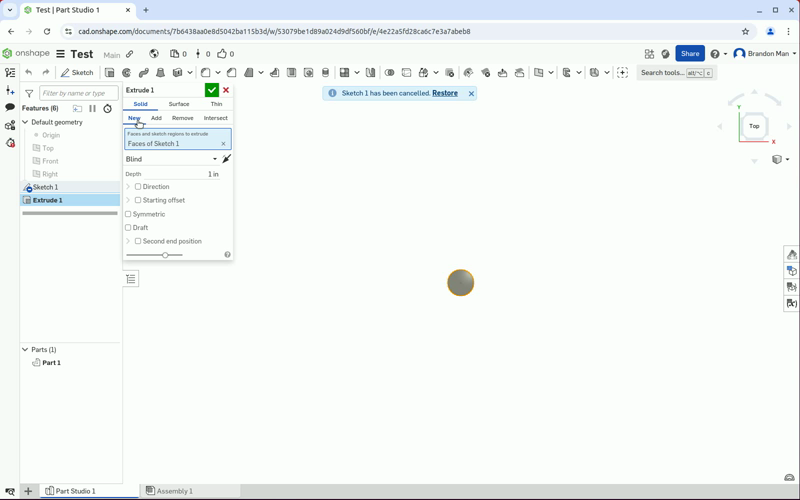
key(tab, 4)
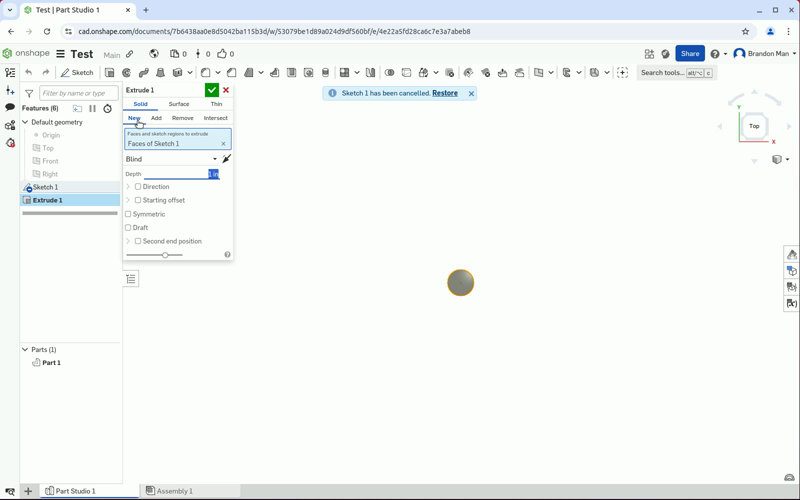
text(23.108)
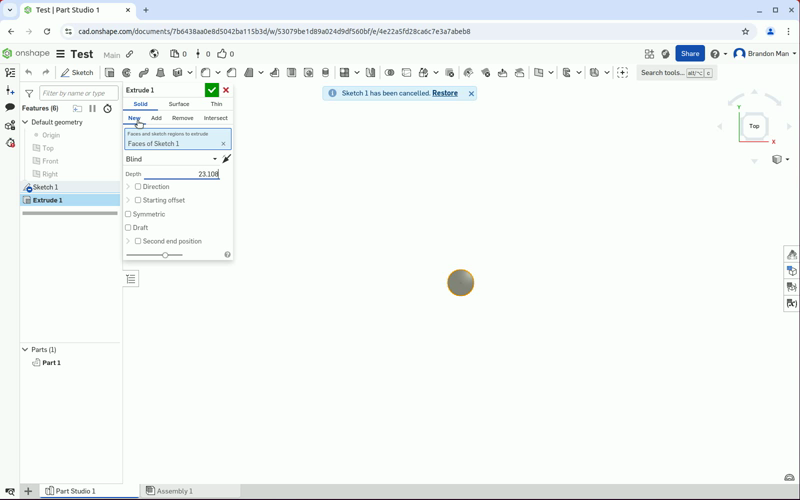
key(enter)
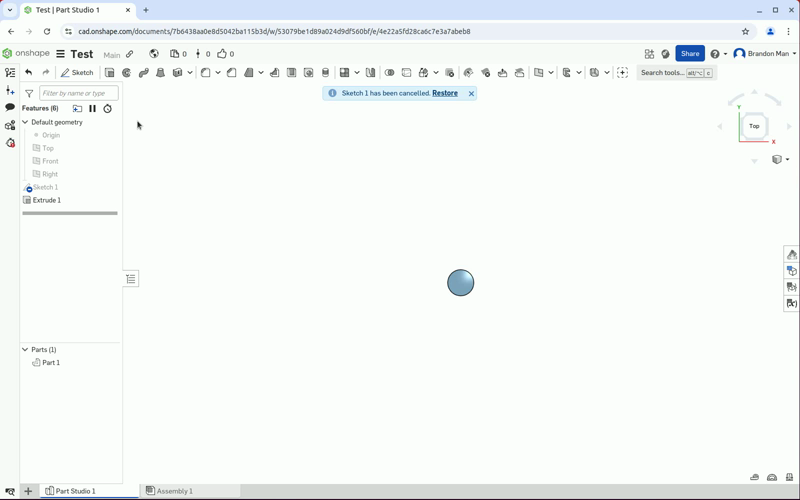
key(shift+h)
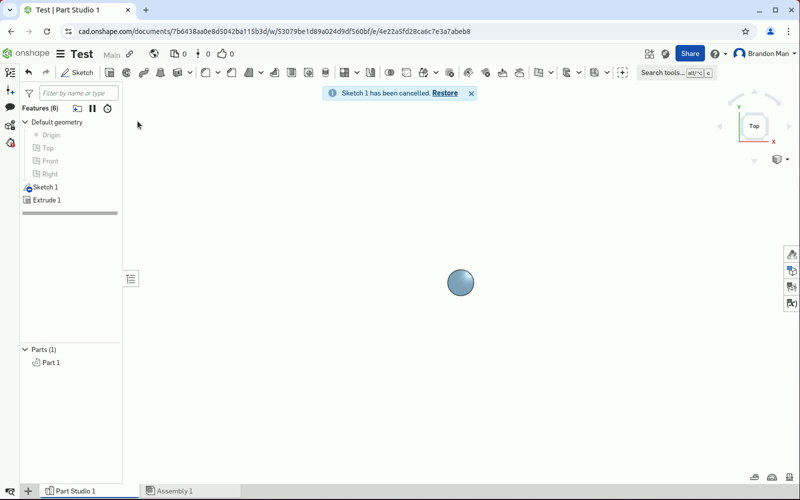
key(shift+h)
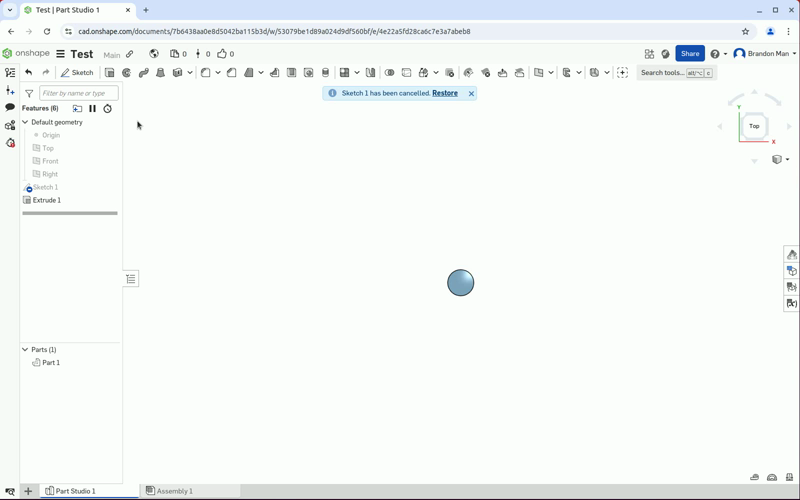
mouse_move(73, 189)
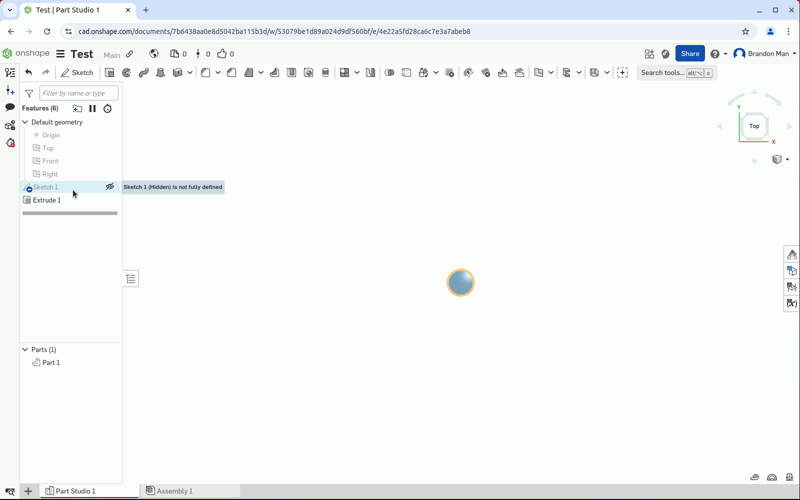
click(73, 189)
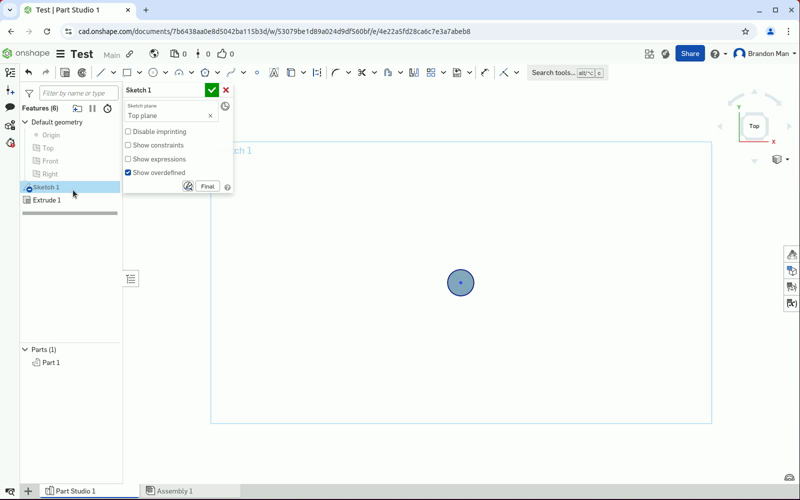
mouse_move(229, 92)
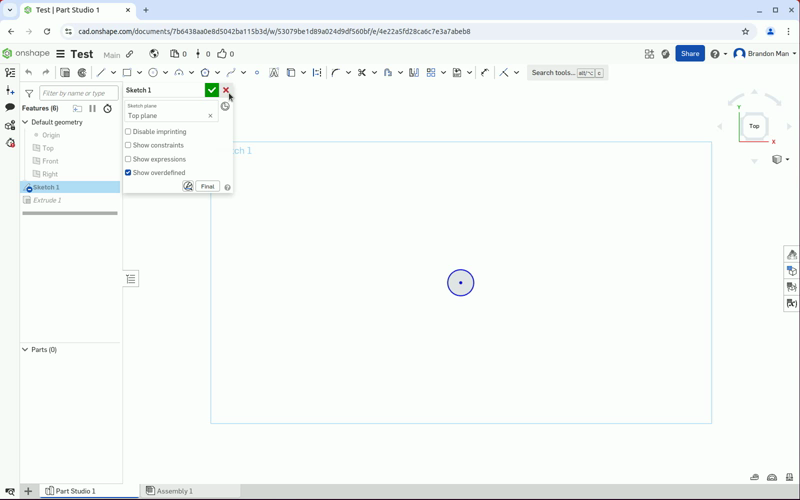
click(229, 92)
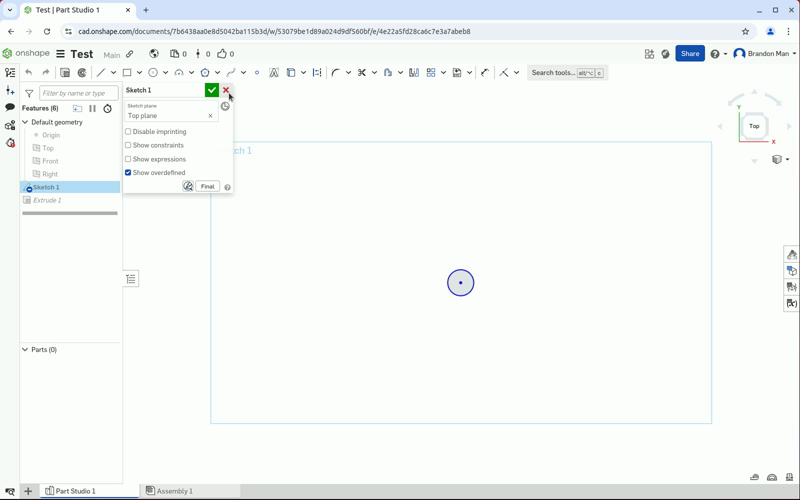
key(shift+s)
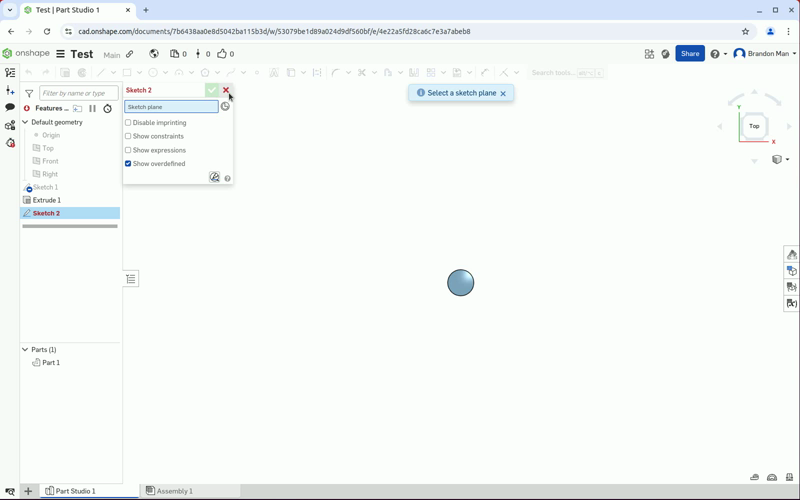
mouse_move(73, 150)
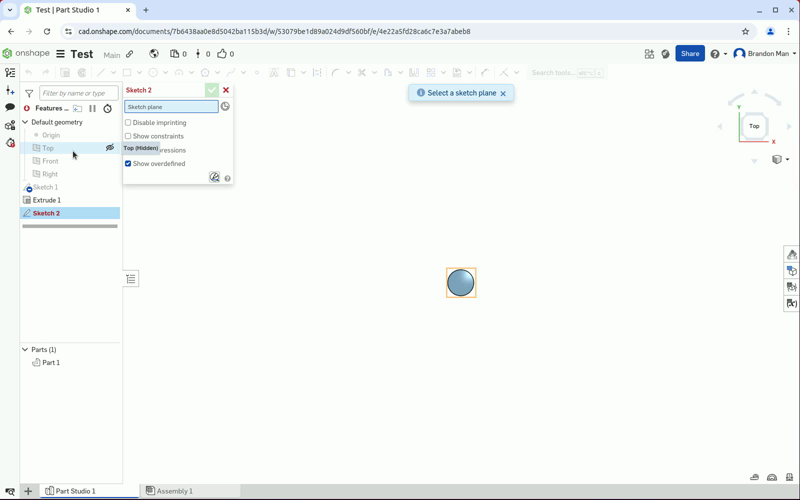
click(73, 150)
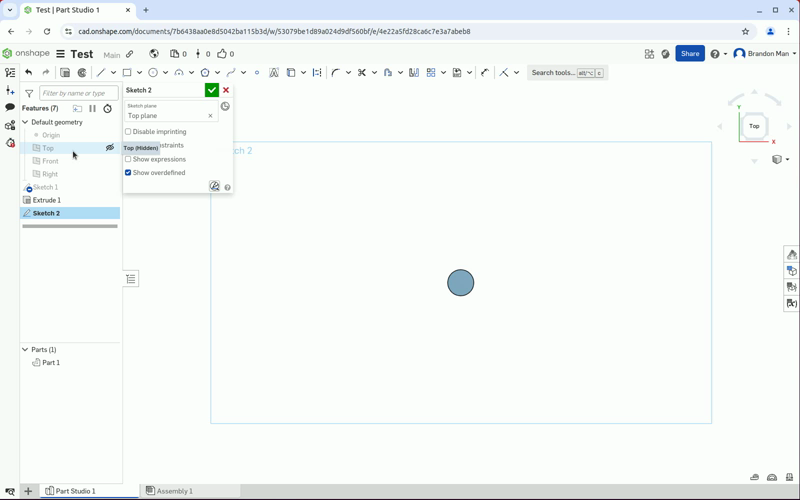
mouse_move(73, 352)
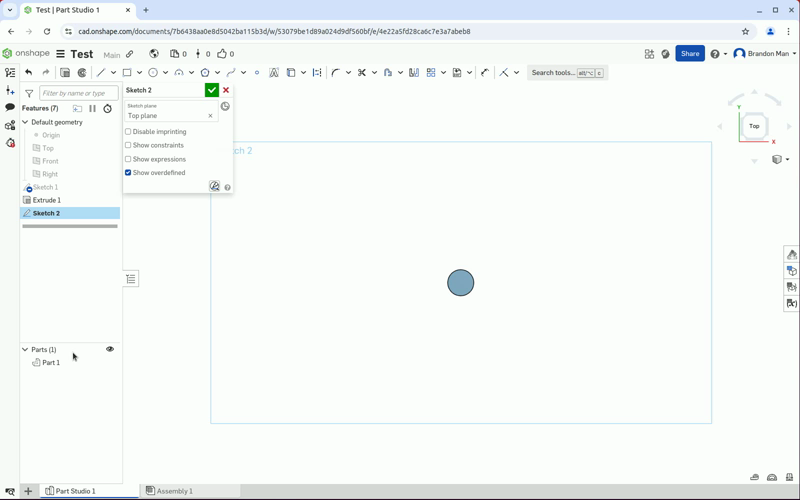
key(y)
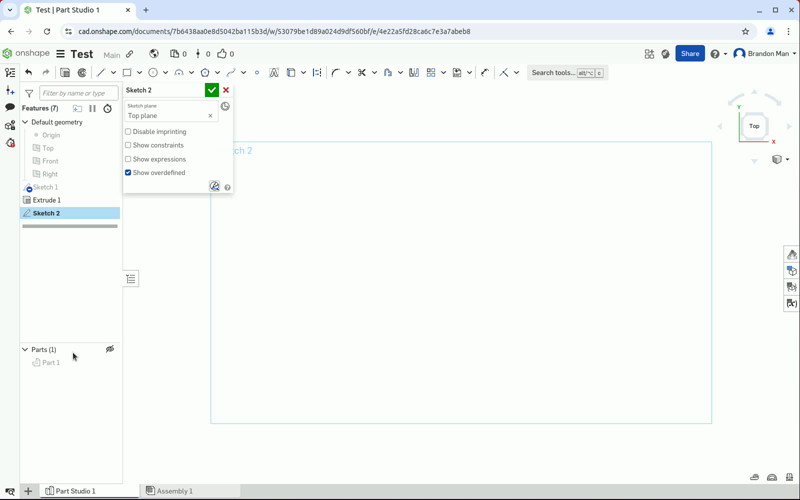
key(c)
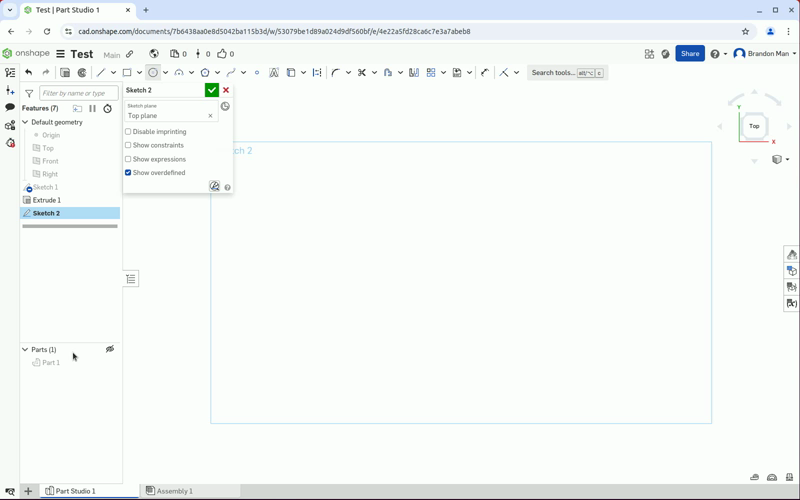
key_down(shift)
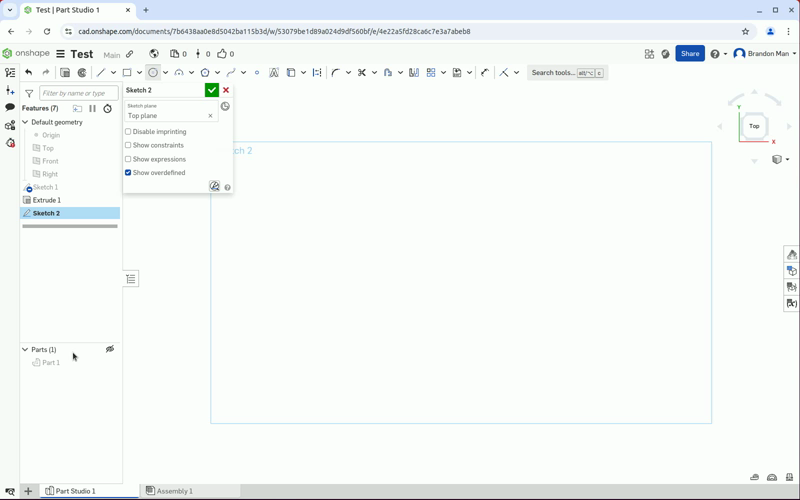
mouse_move(460, 282)
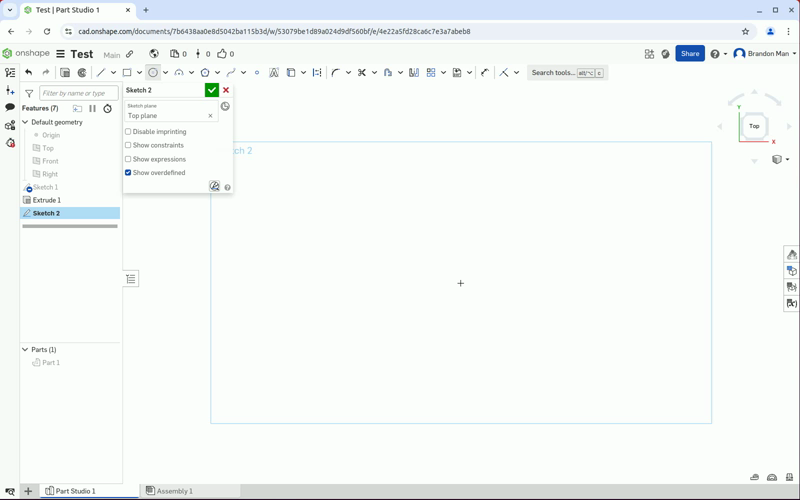
click(460, 282)
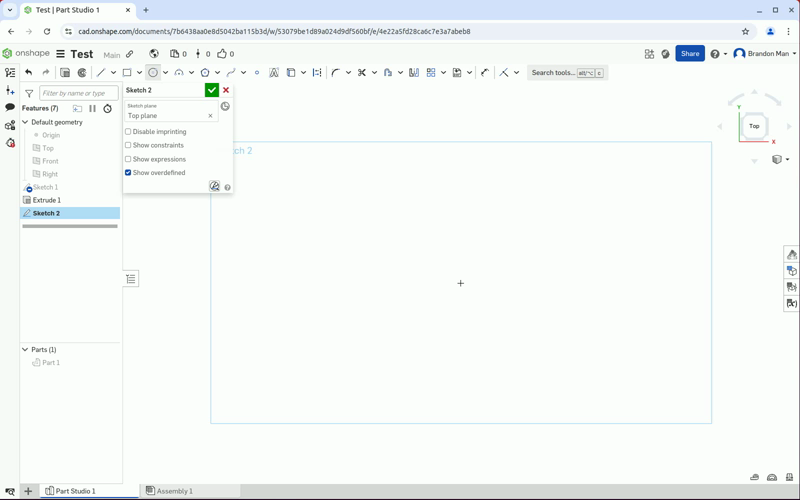
key_up(shift)
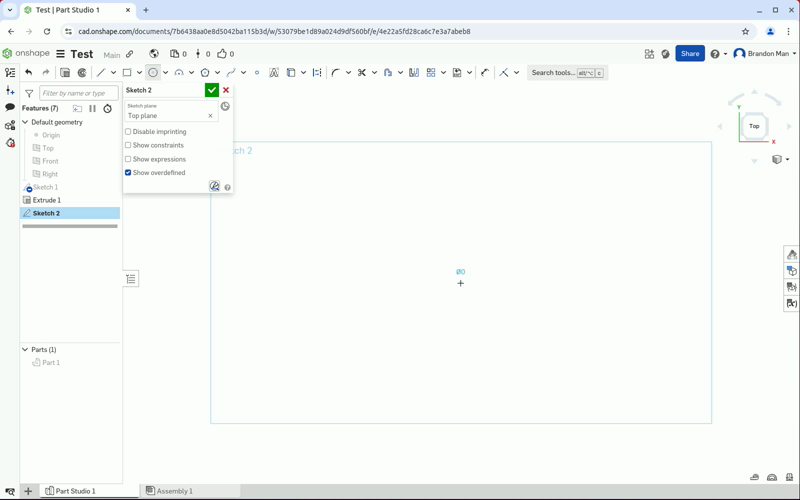
mouse_move(473, 282)
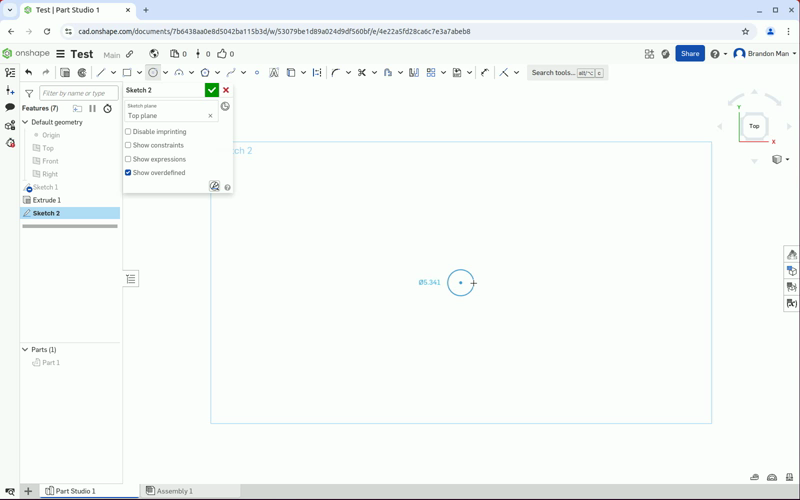
click(473, 282)
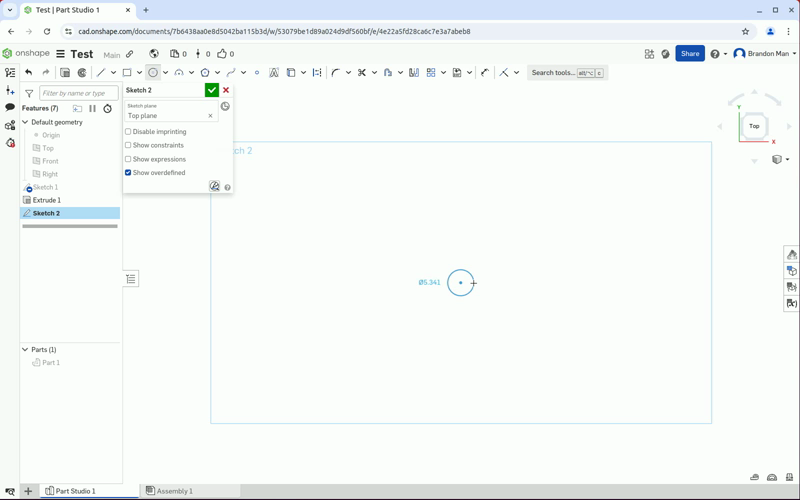
key(esc)
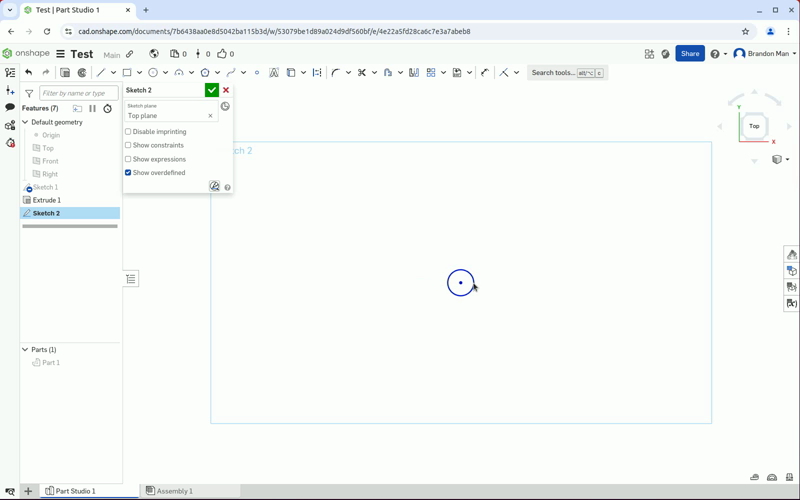
mouse_move(450, 287)
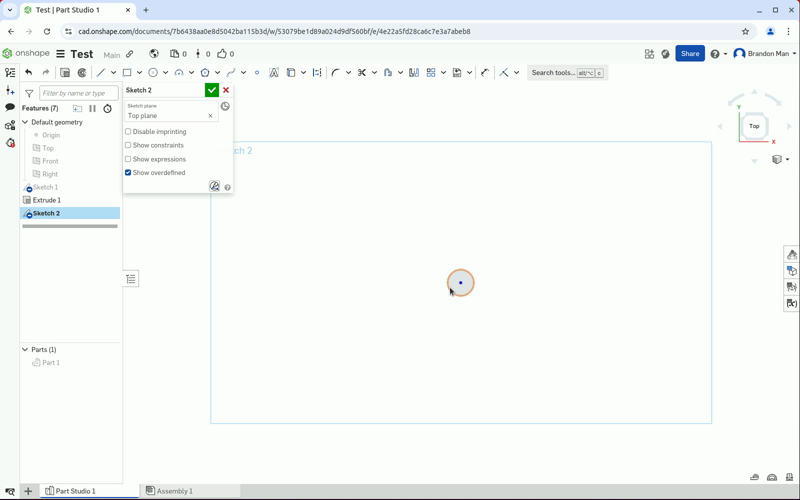
scroll(6)
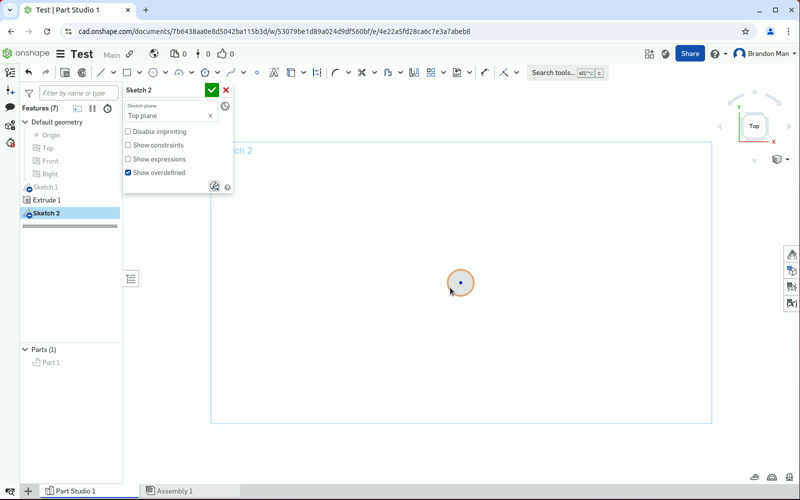
scroll(6)
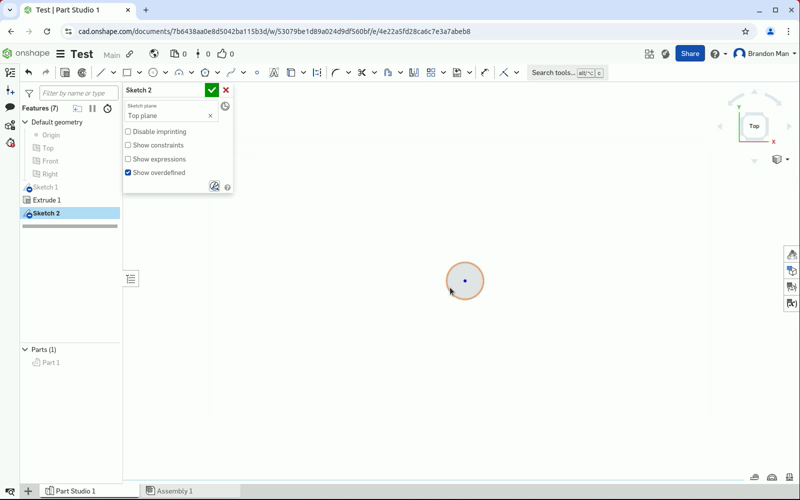
scroll(6)
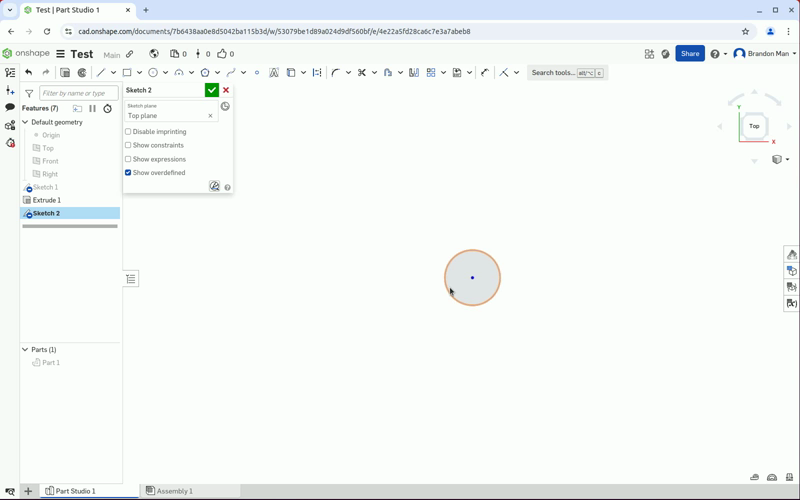
scroll(6)
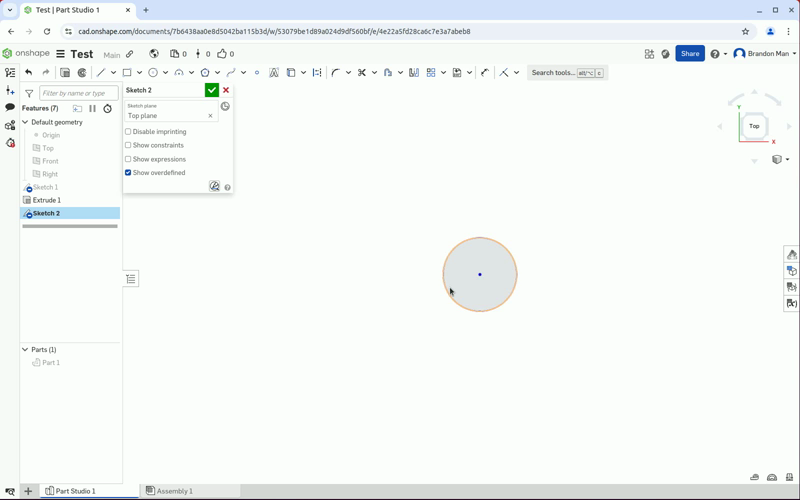
scroll(6)
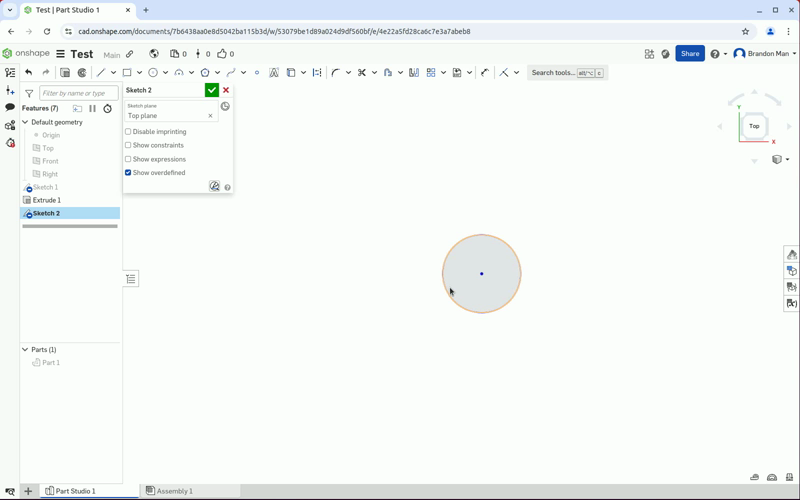
scroll(6)
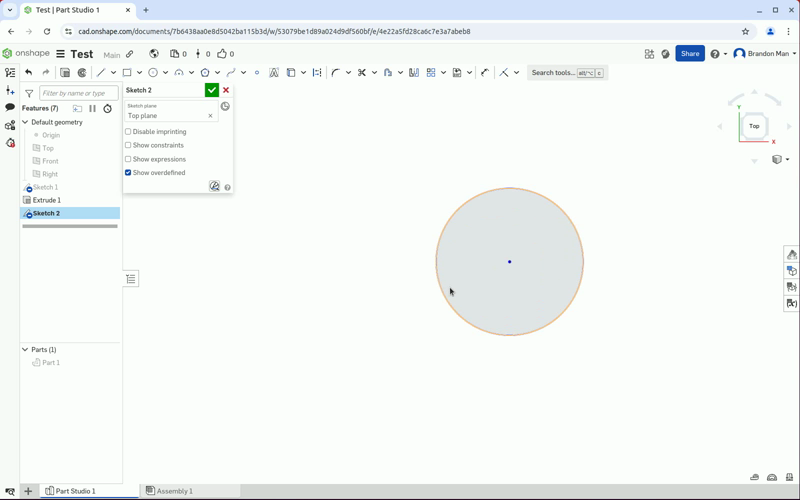
scroll(6)
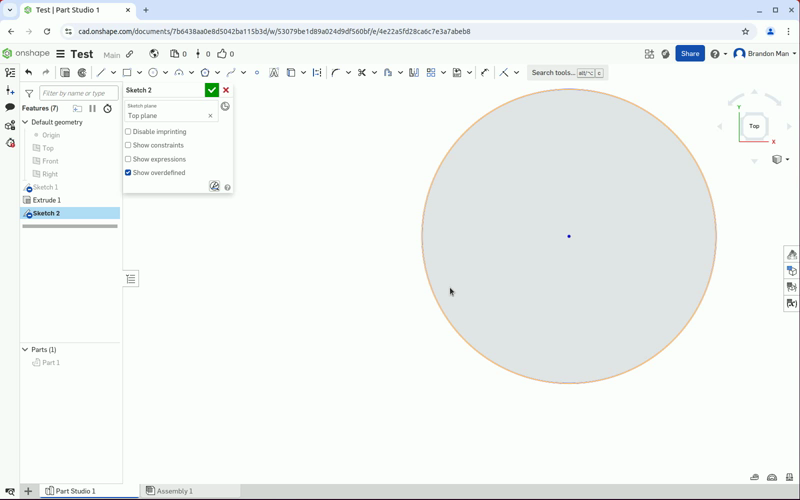
click(450, 287)
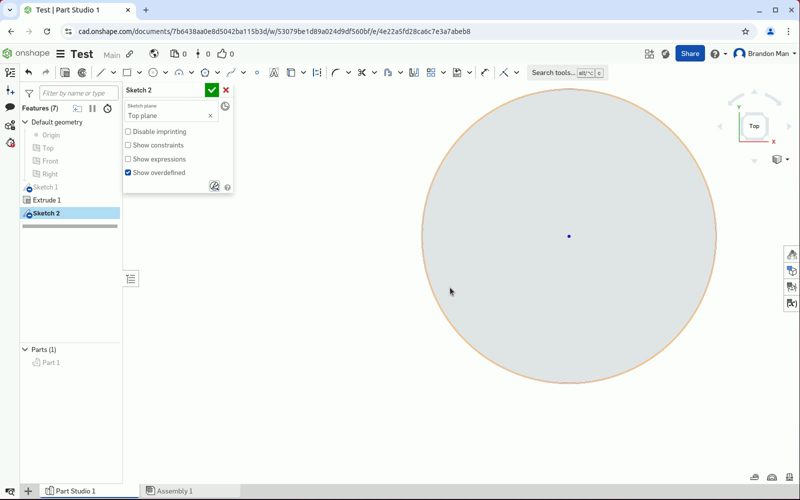
scroll(-6)
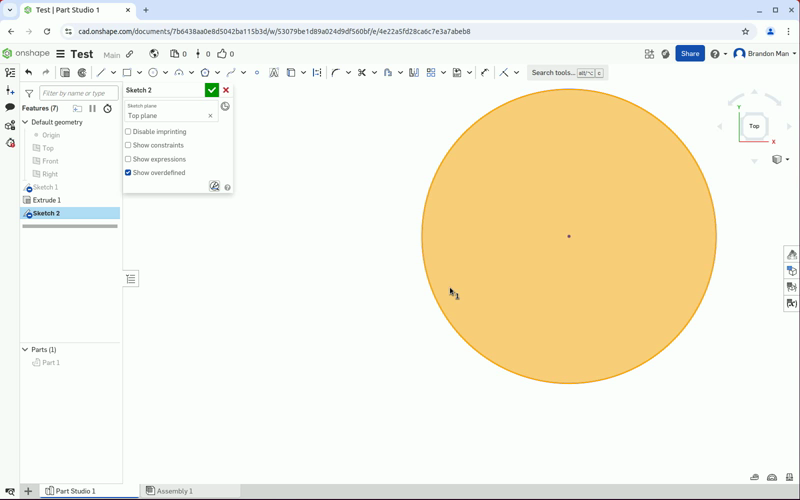
scroll(-6)
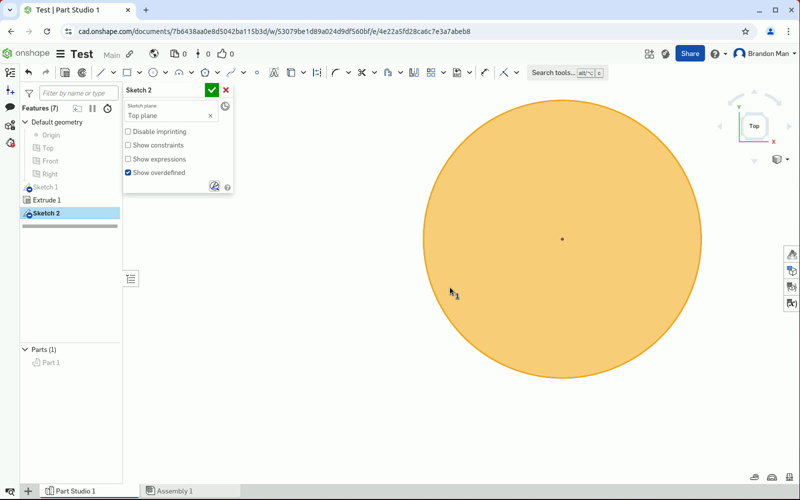
scroll(-6)
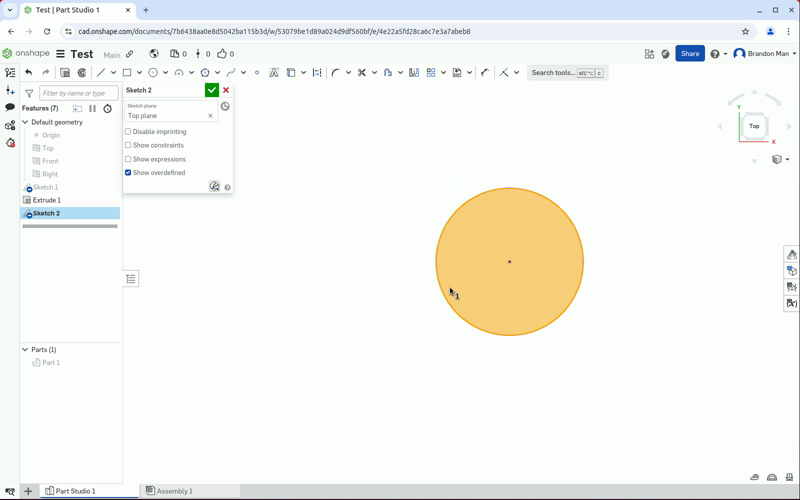
scroll(-6)
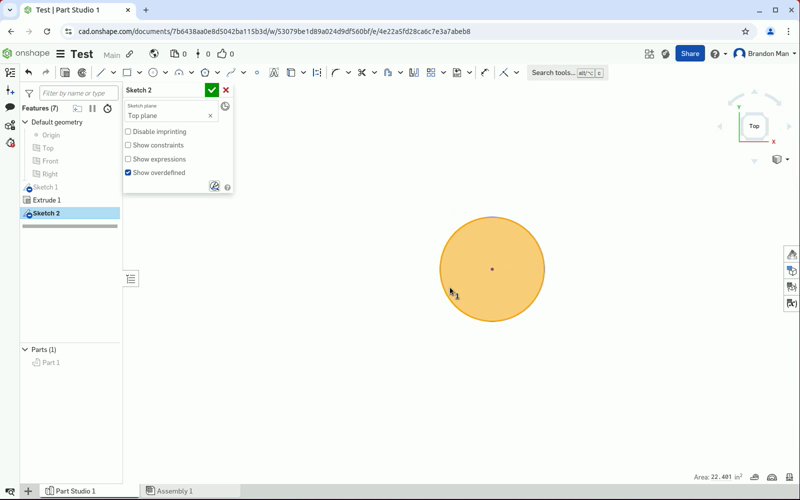
scroll(-6)
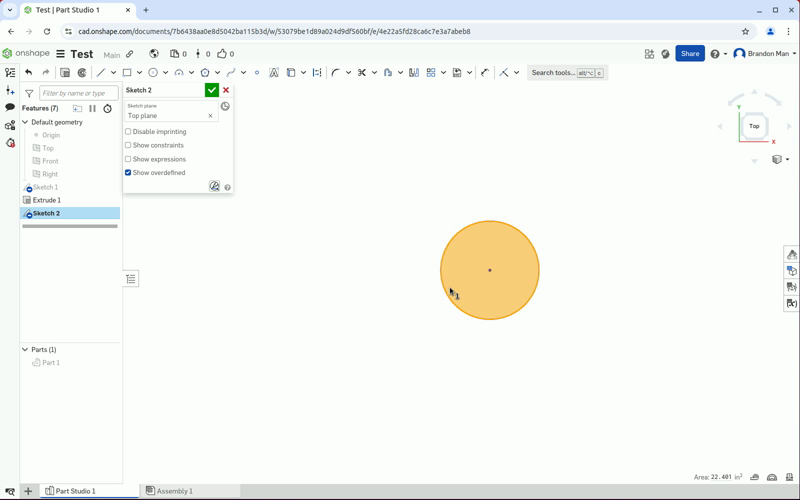
scroll(-6)
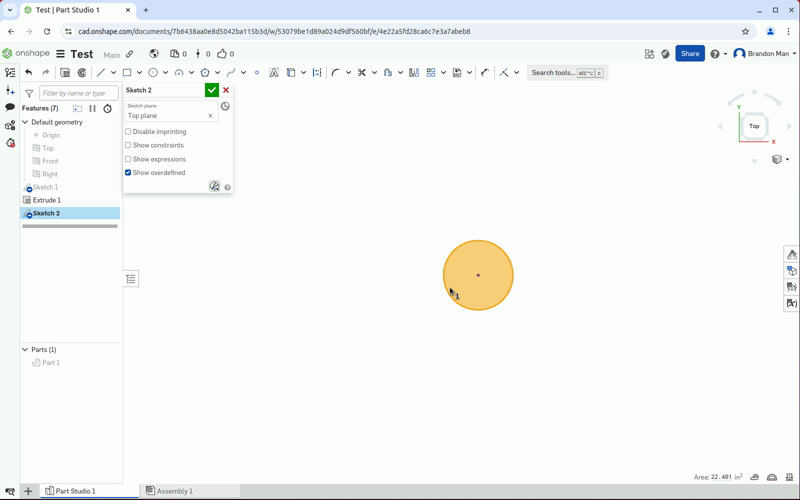
scroll(-6)
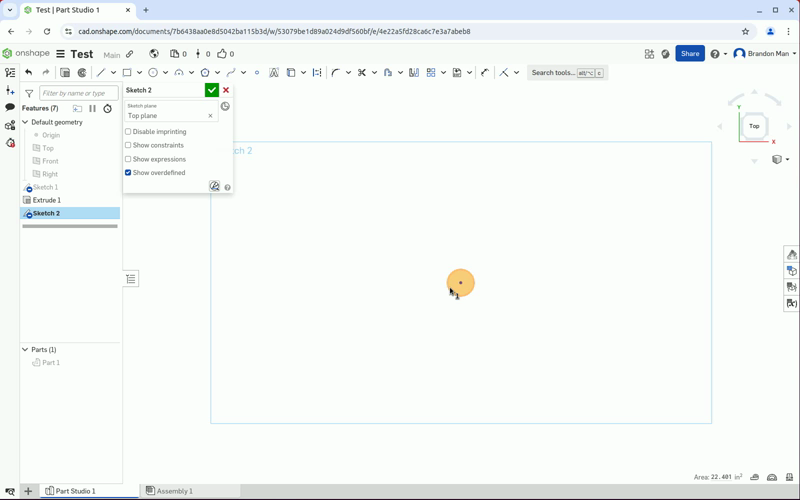
mouse_move(73, 352)
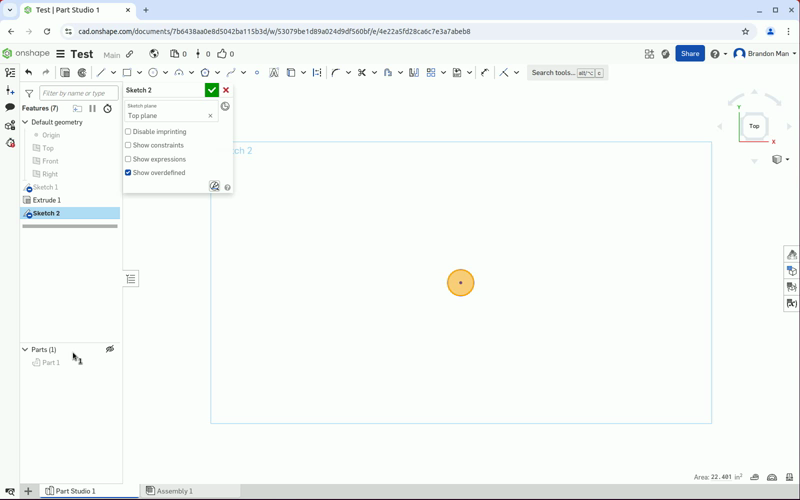
key(shift+y)
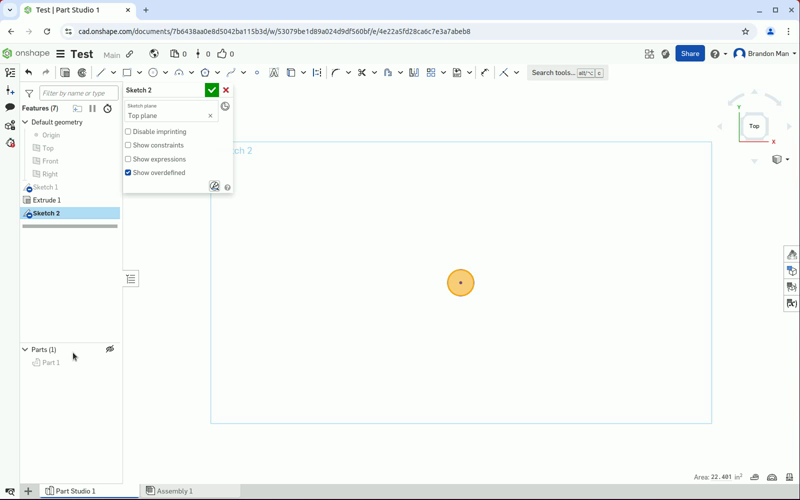
key(shift+e)
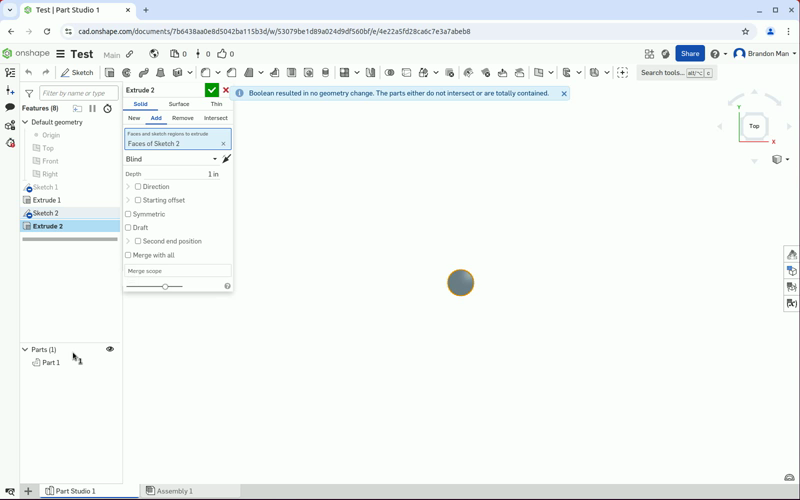
mouse_move(143, 106)
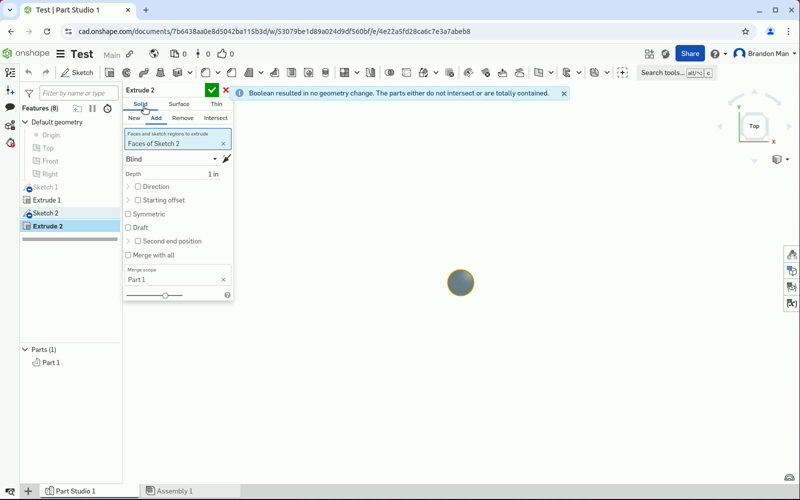
click(143, 106)
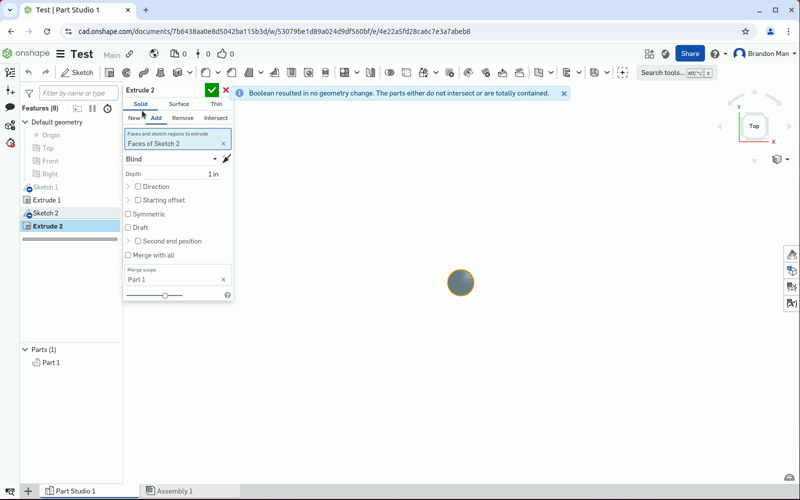
mouse_move(137, 120)
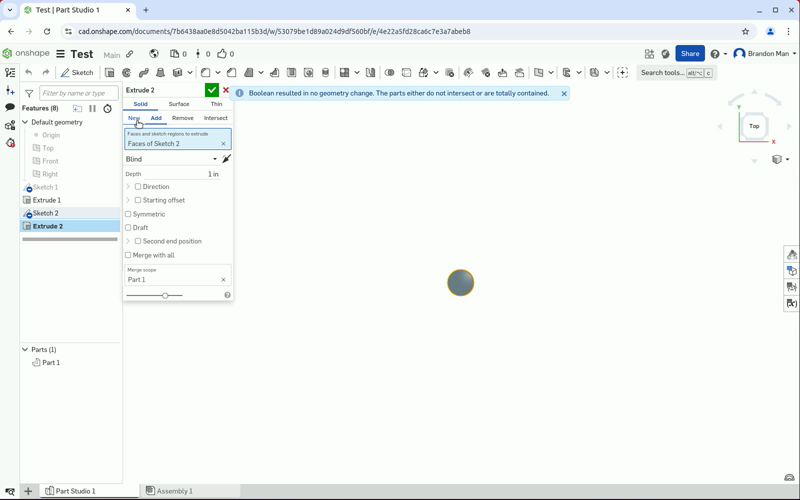
click(137, 120)
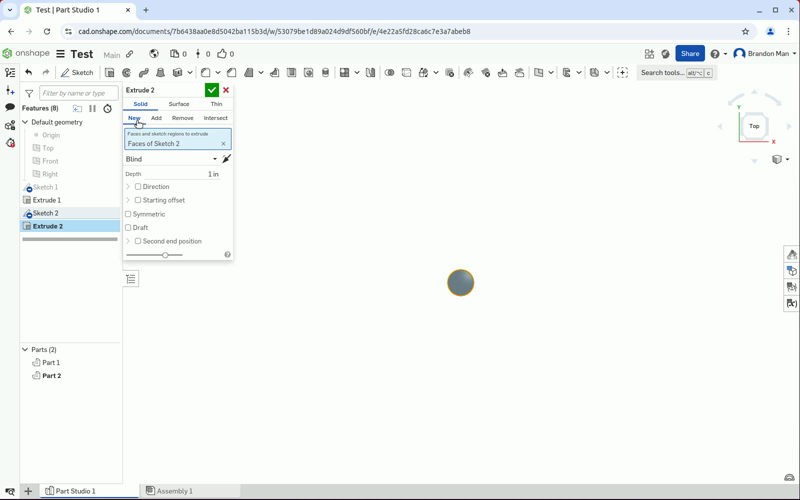
key(tab, 4)
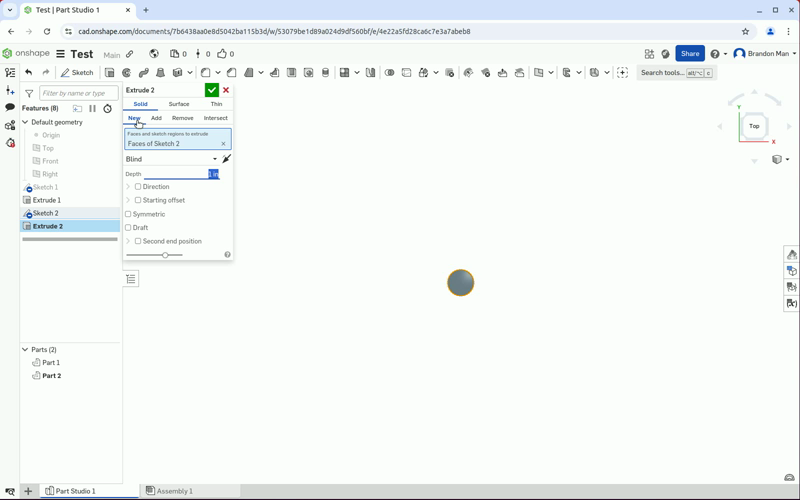
text(-23.108)
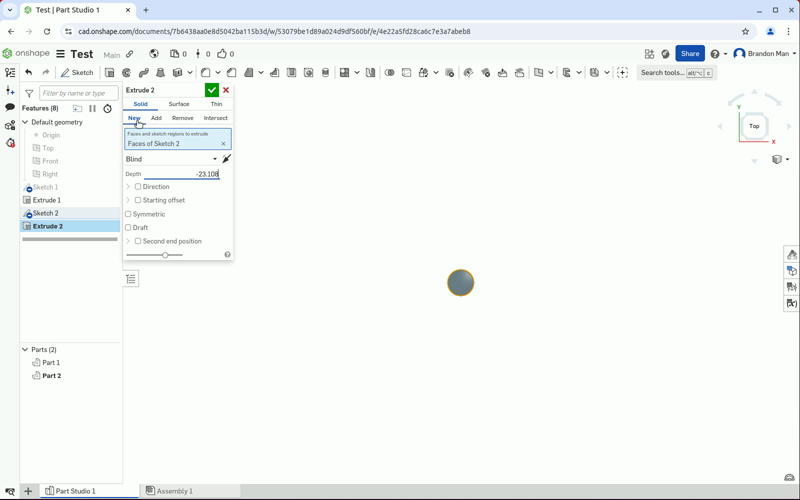
key(enter)
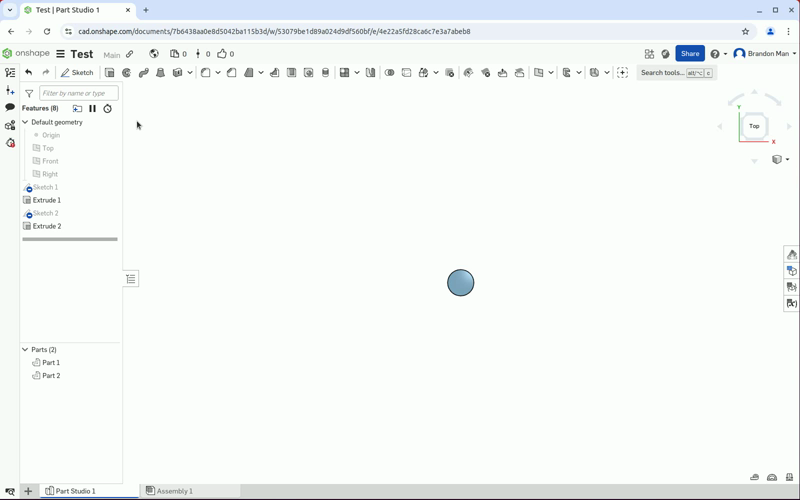
key(shift+h)
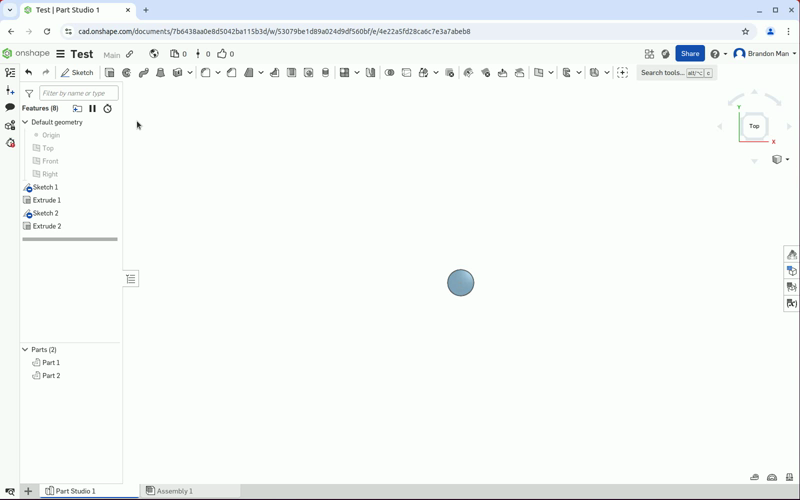
key(shift+h)
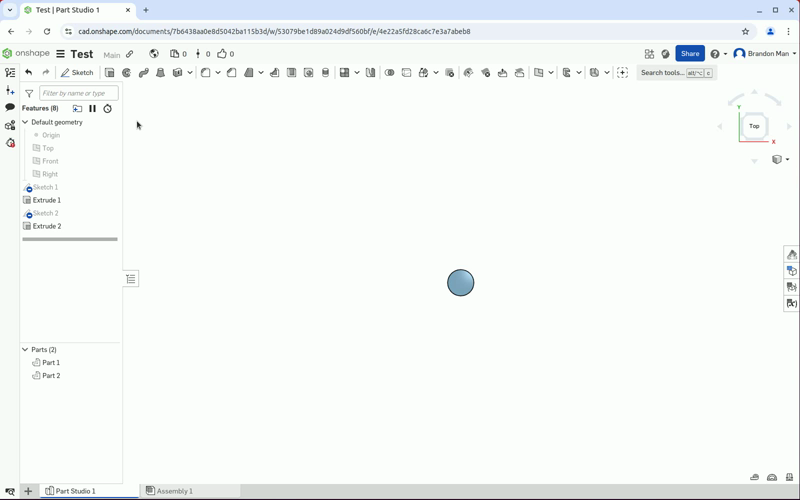
mouse_move(73, 189)
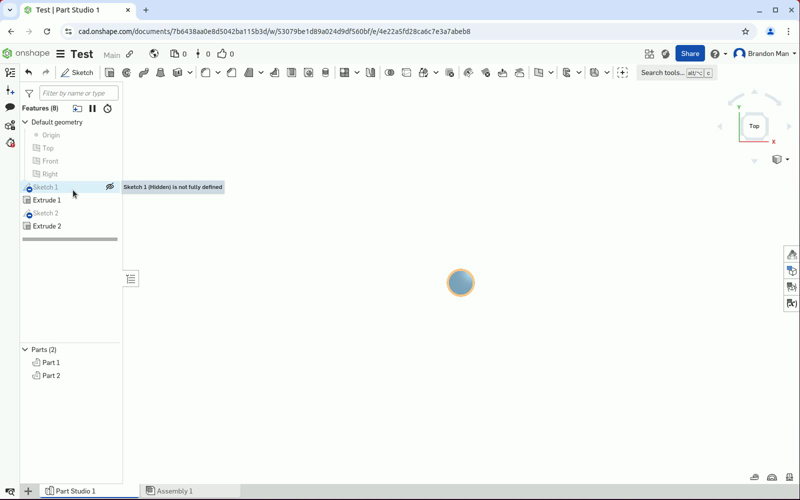
click(73, 189)
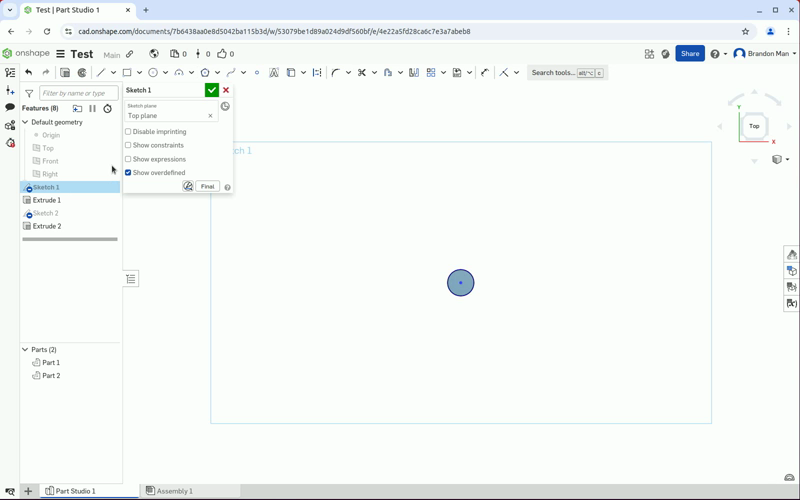
mouse_move(229, 92)
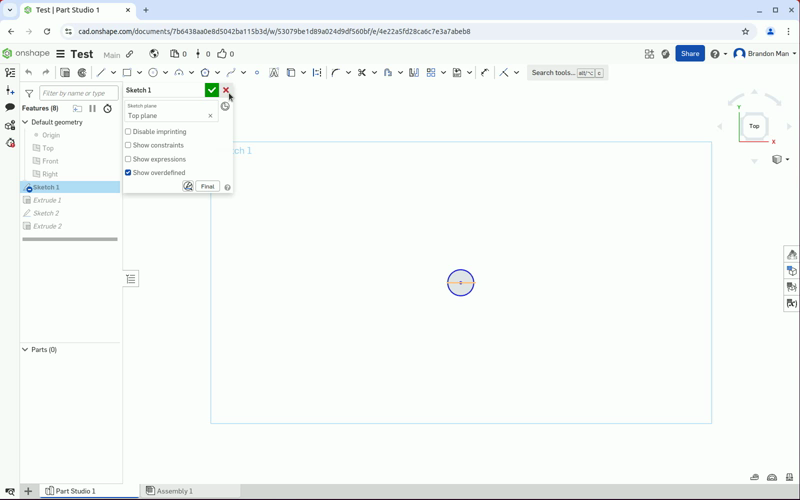
click(229, 92)
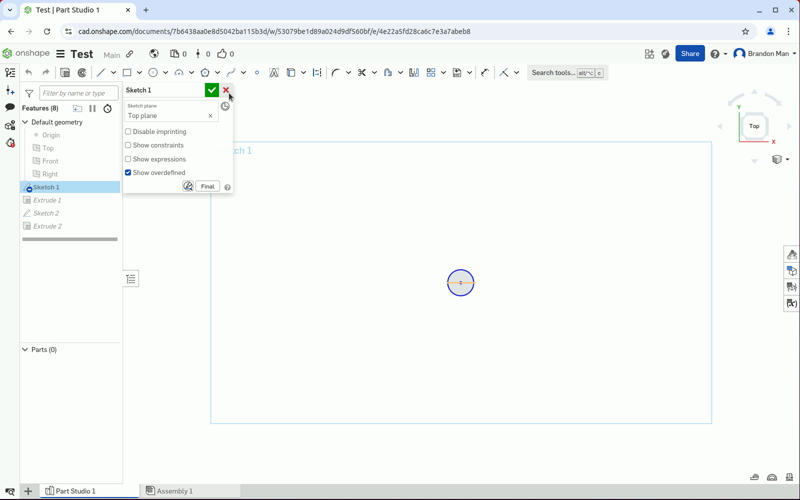
key(shift+s)
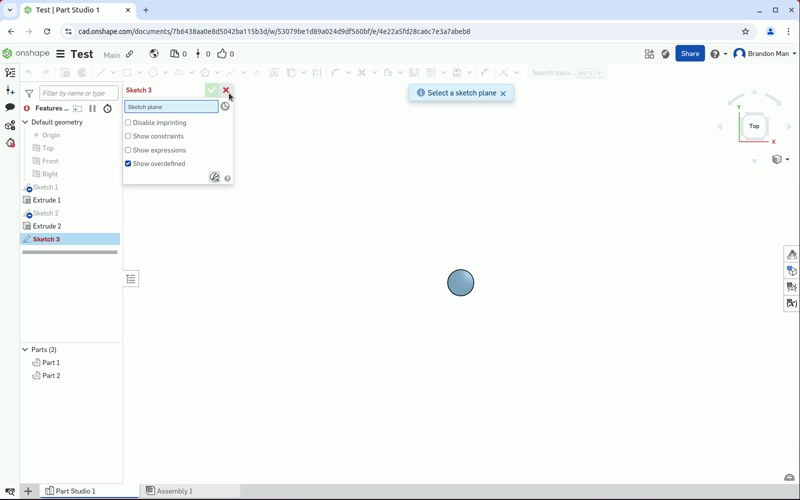
mouse_move(73, 150)
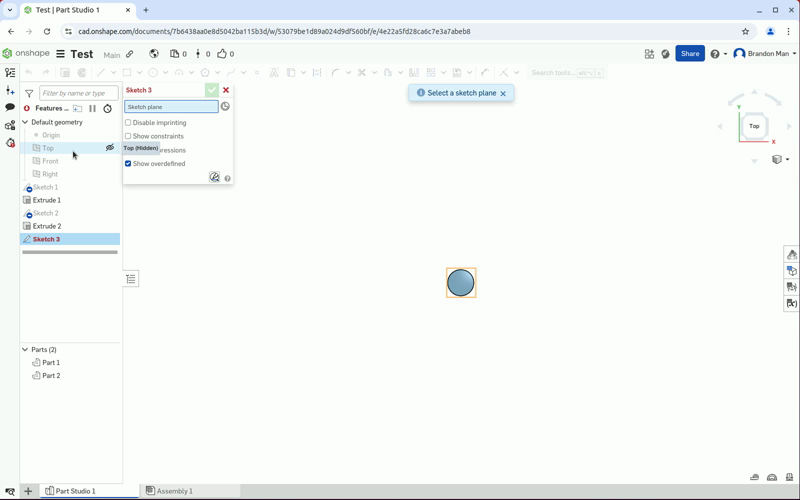
click(73, 150)
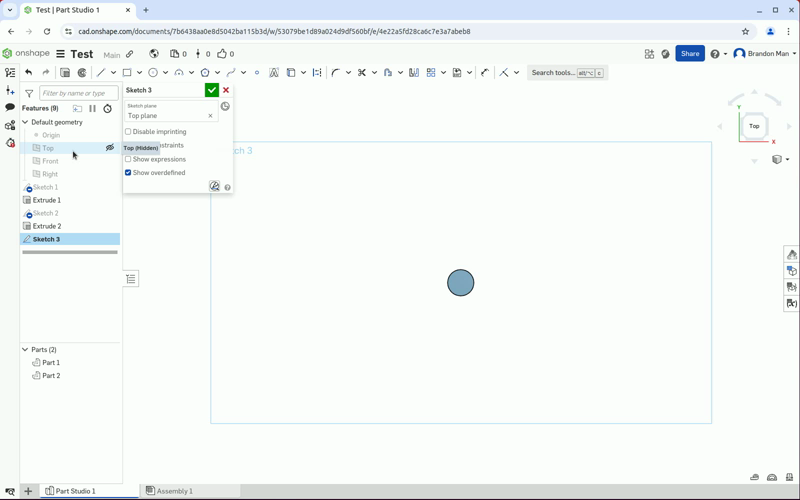
mouse_move(73, 352)
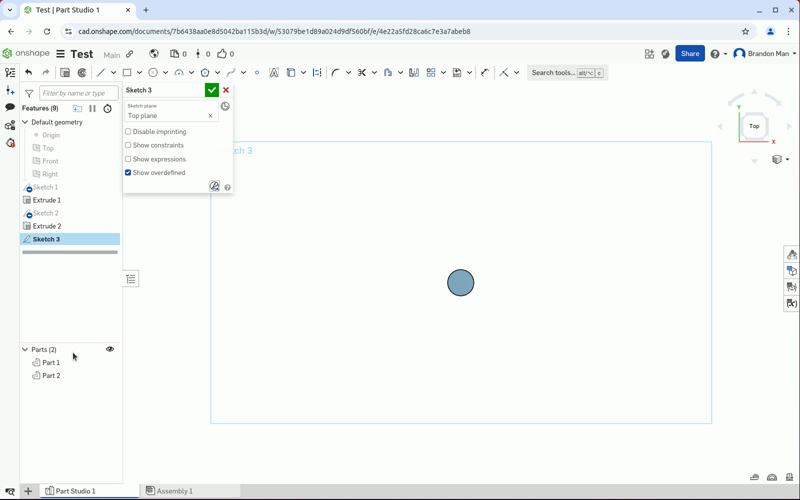
key(y)
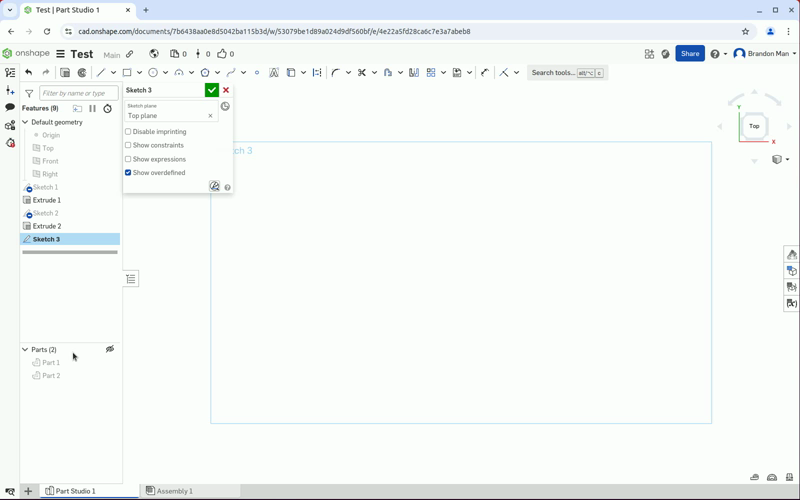
key(c)
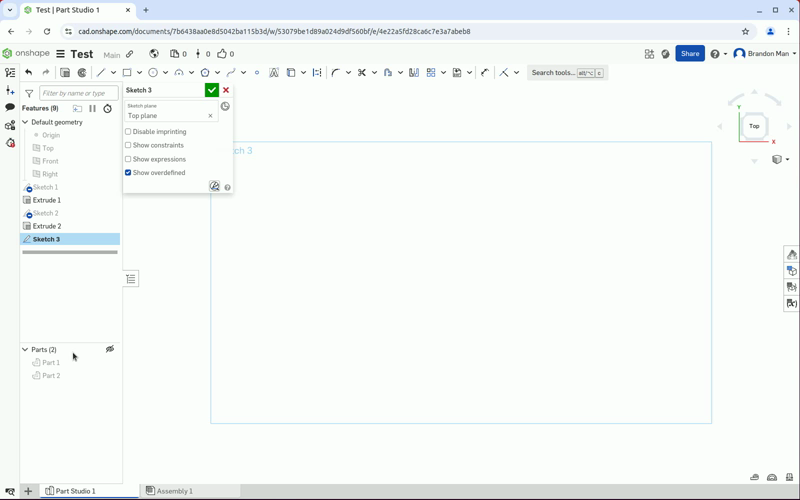
key_down(shift)
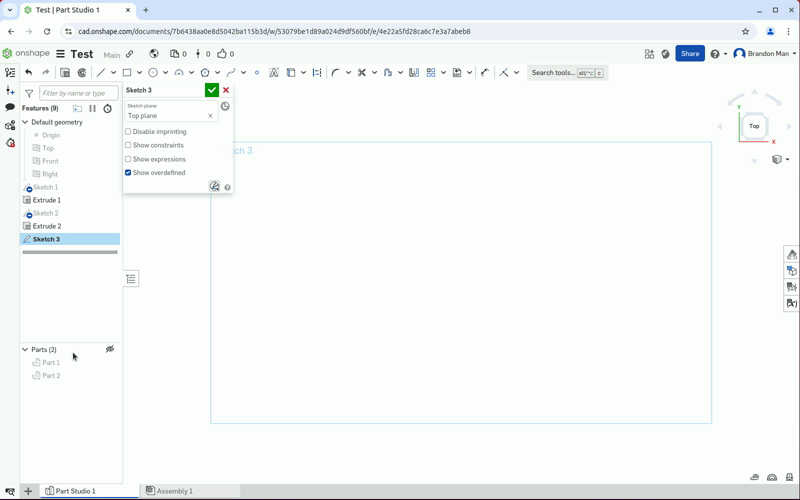
mouse_move(460, 282)
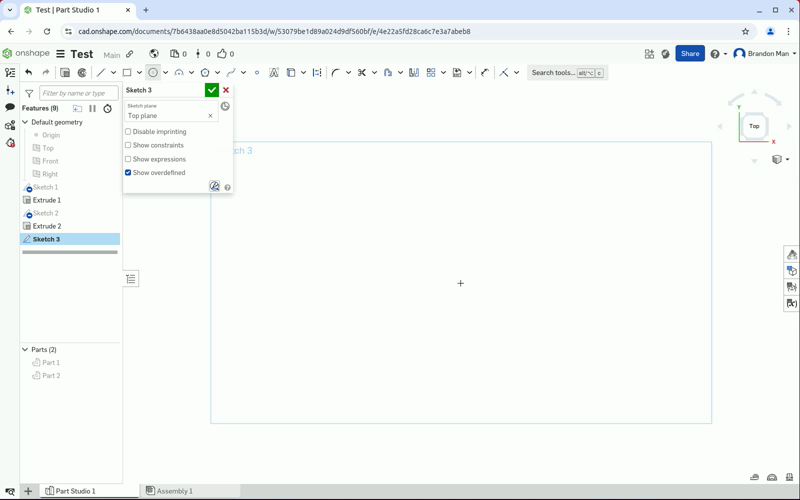
click(460, 282)
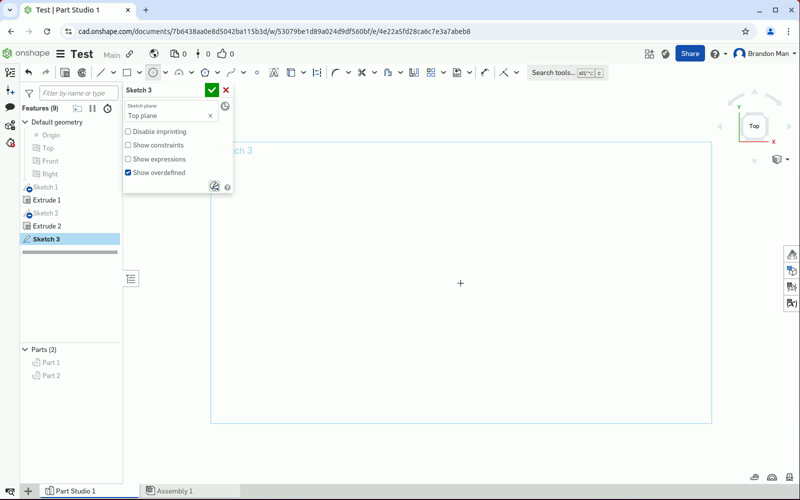
key_up(shift)
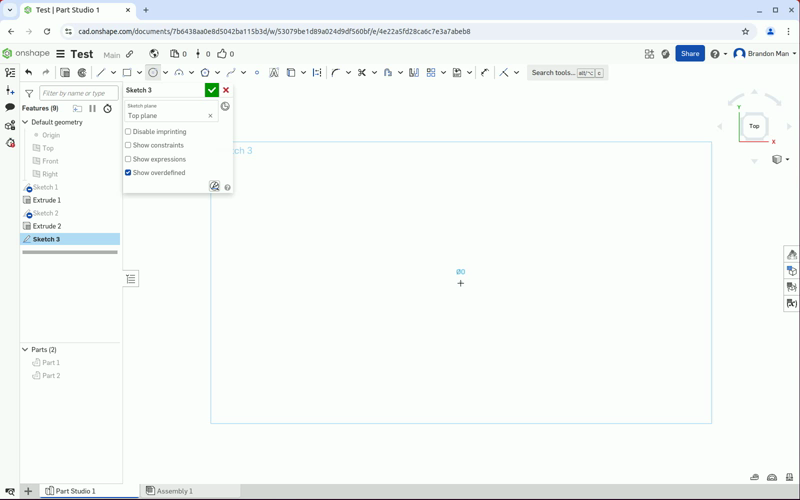
mouse_move(473, 282)
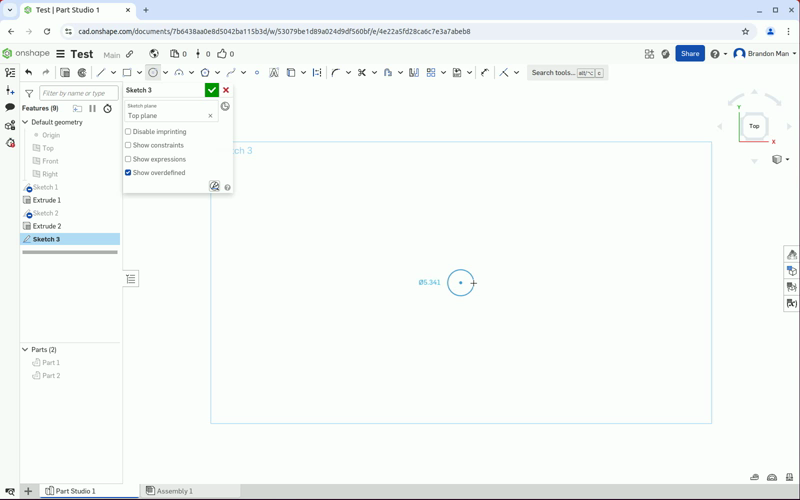
click(473, 282)
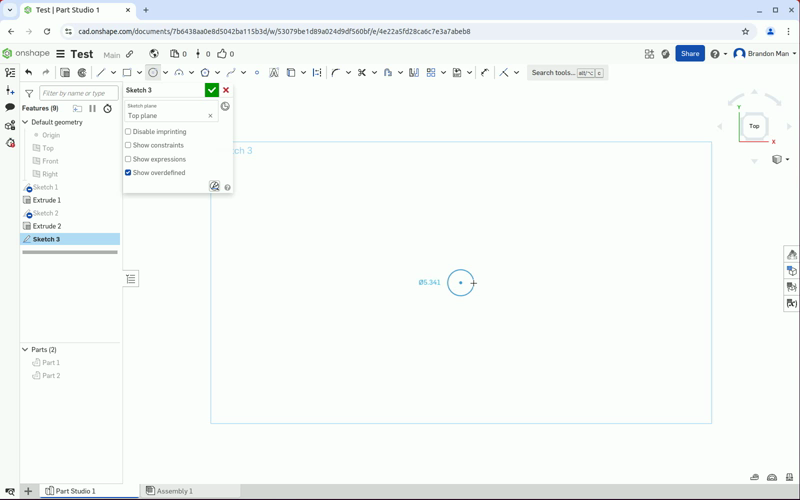
key(esc)
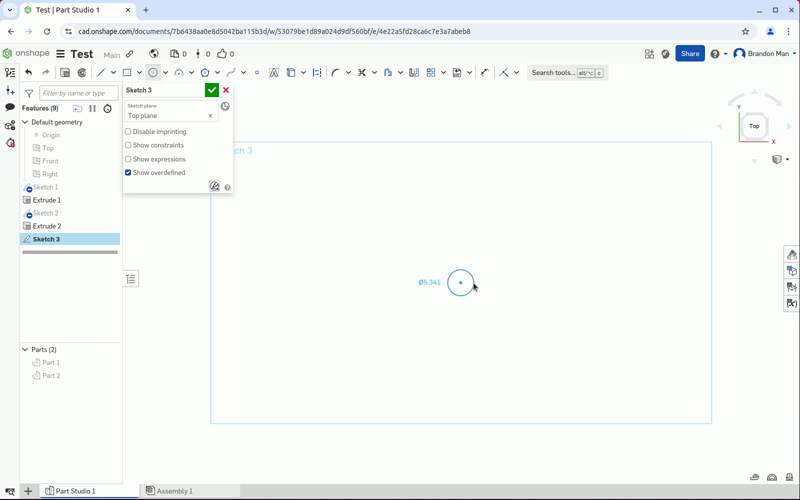
mouse_move(454, 279)
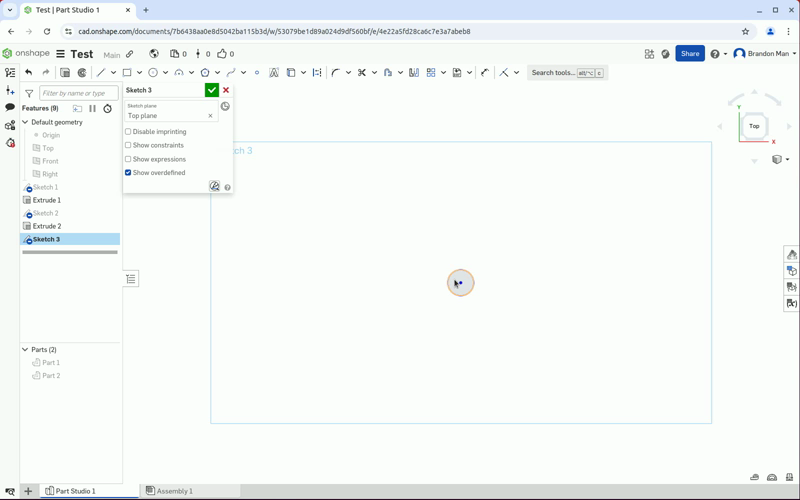
scroll(6)
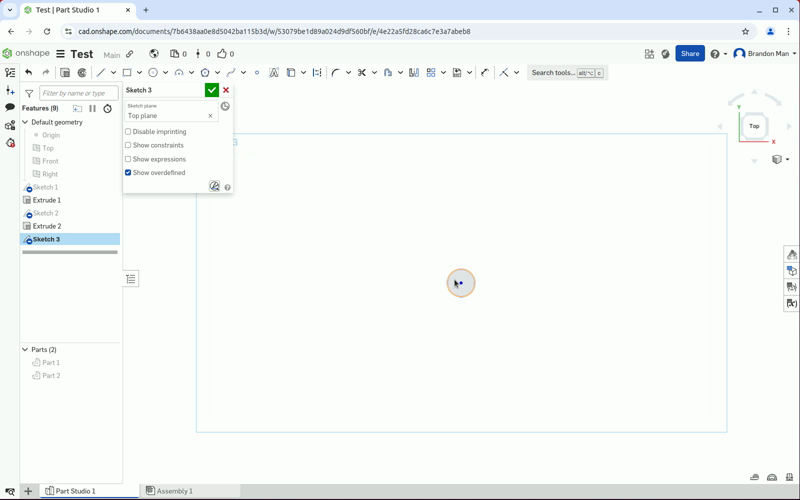
scroll(6)
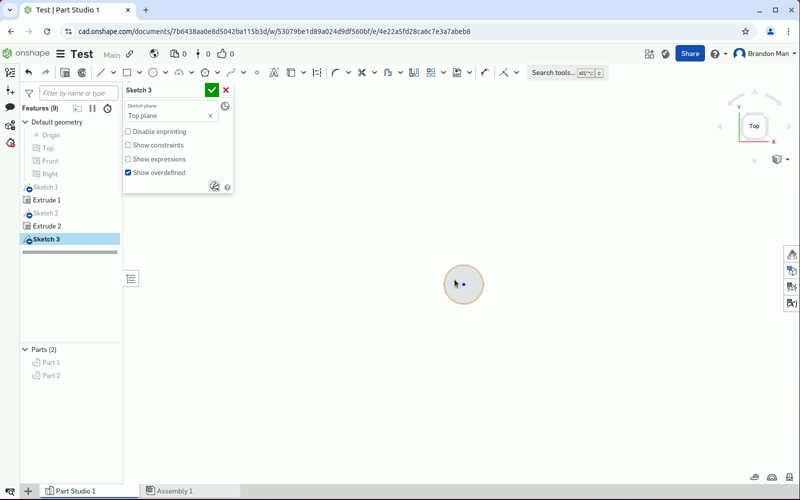
scroll(6)
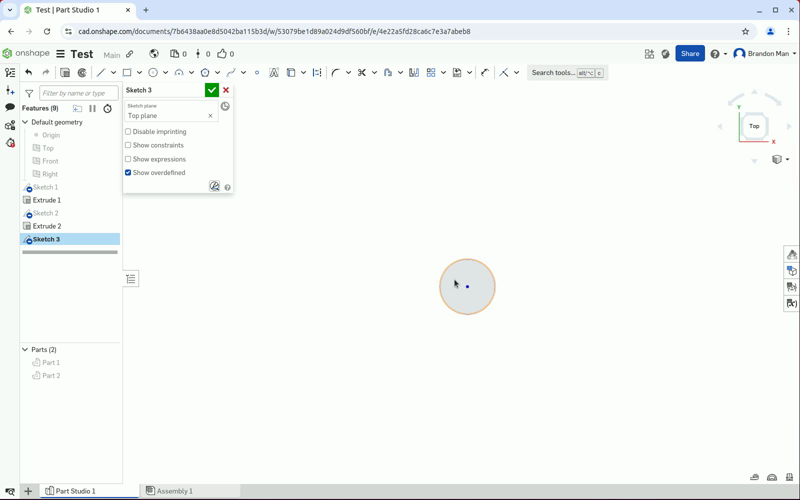
scroll(6)
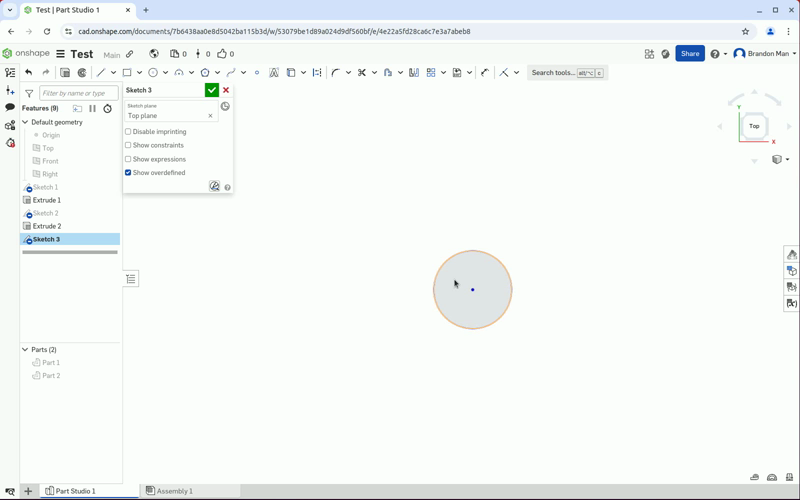
scroll(6)
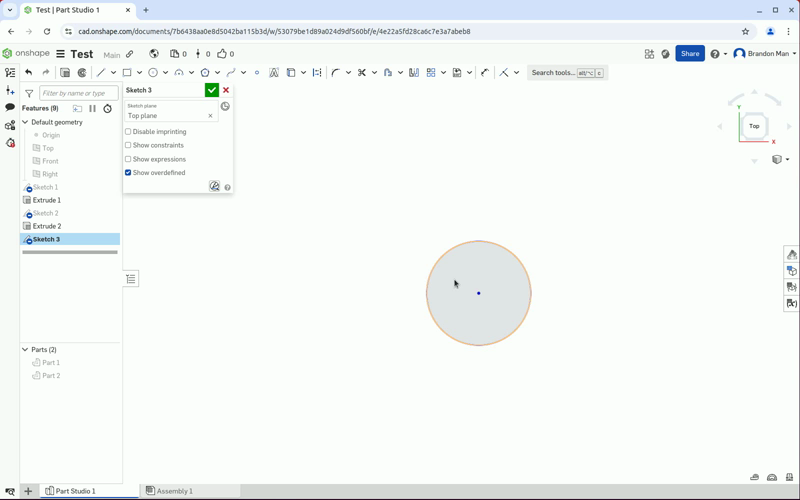
scroll(6)
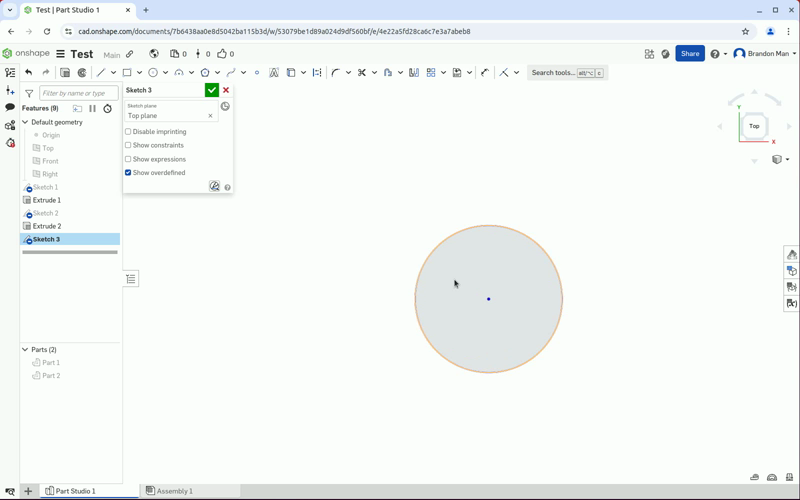
scroll(6)
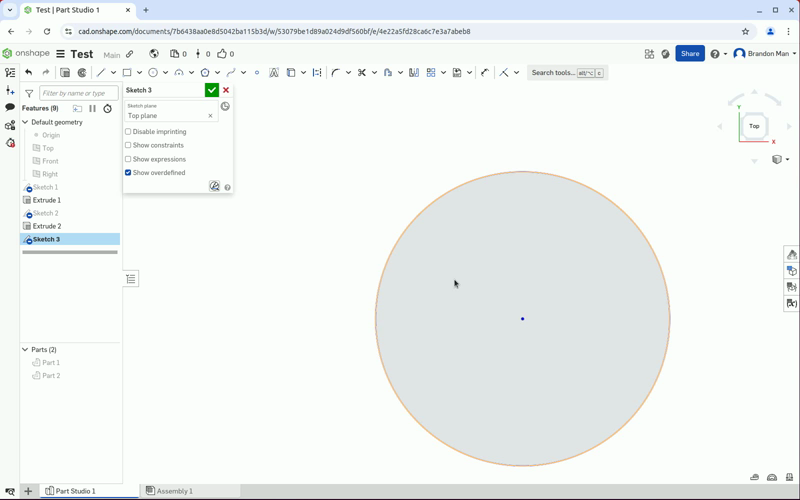
click(454, 279)
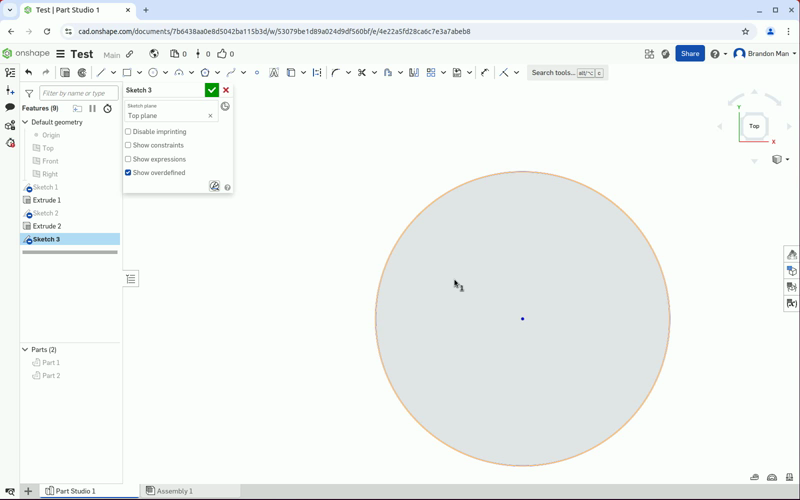
scroll(-6)
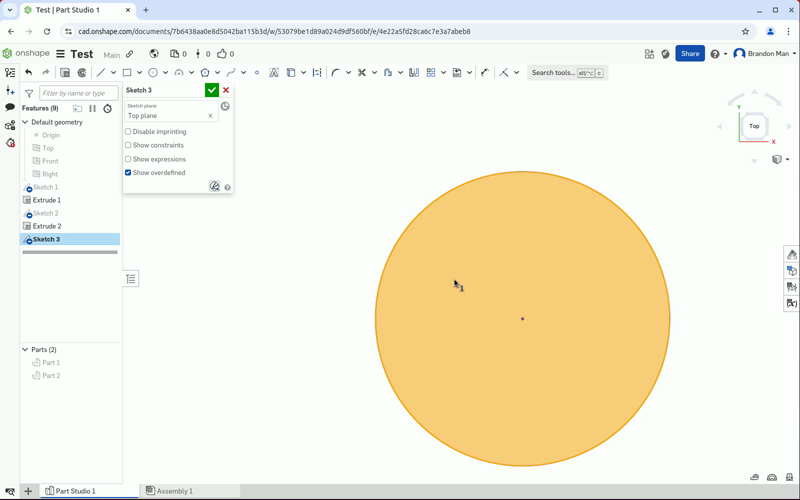
scroll(-6)
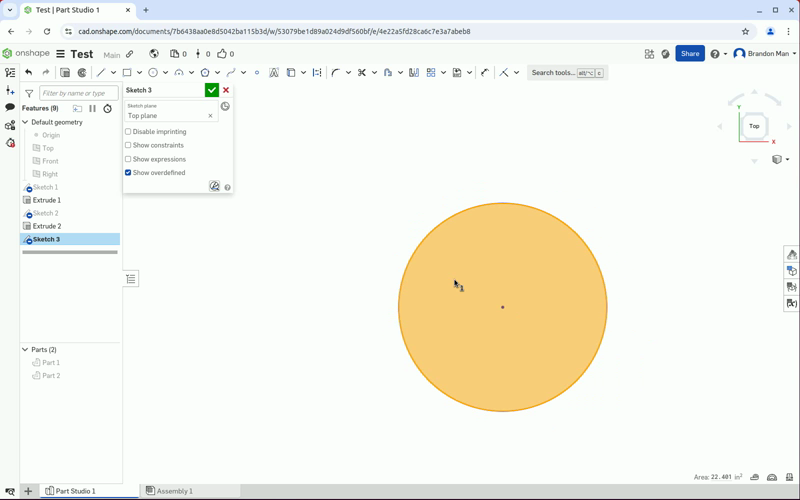
scroll(-6)
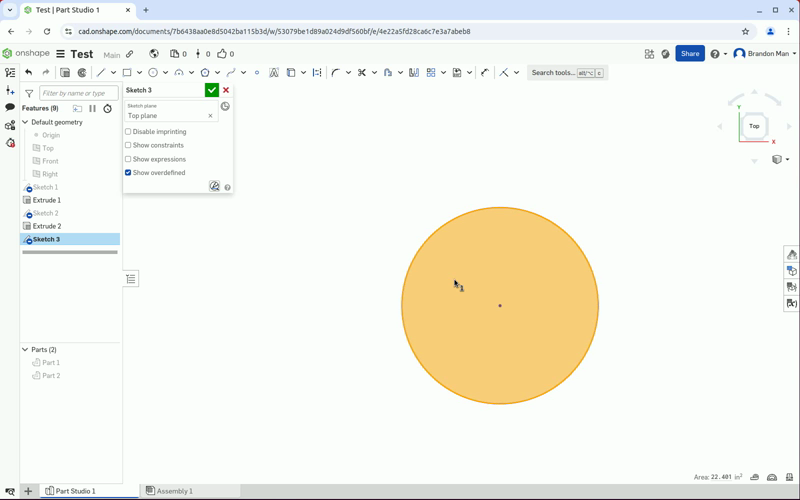
scroll(-6)
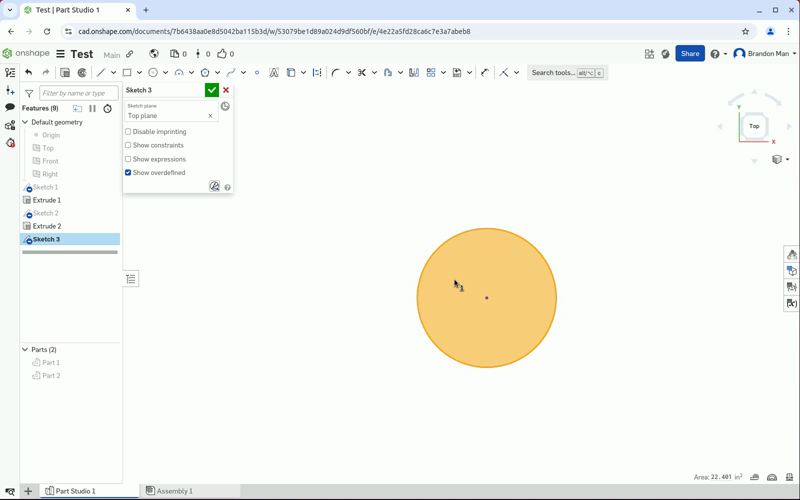
scroll(-6)
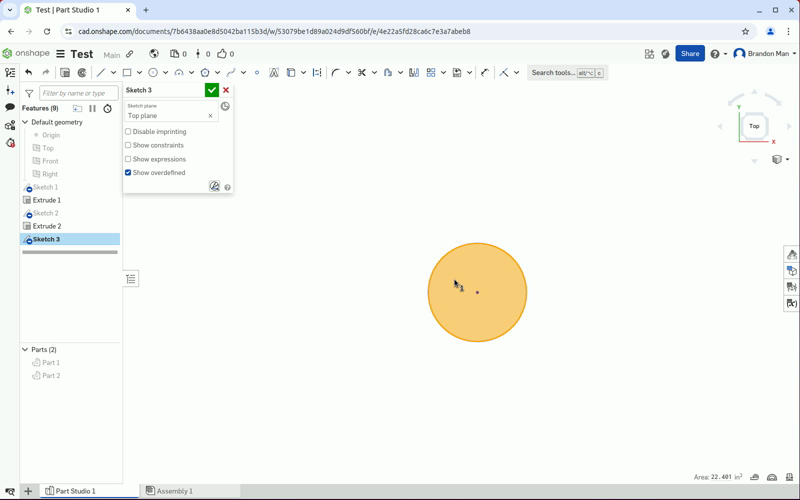
scroll(-6)
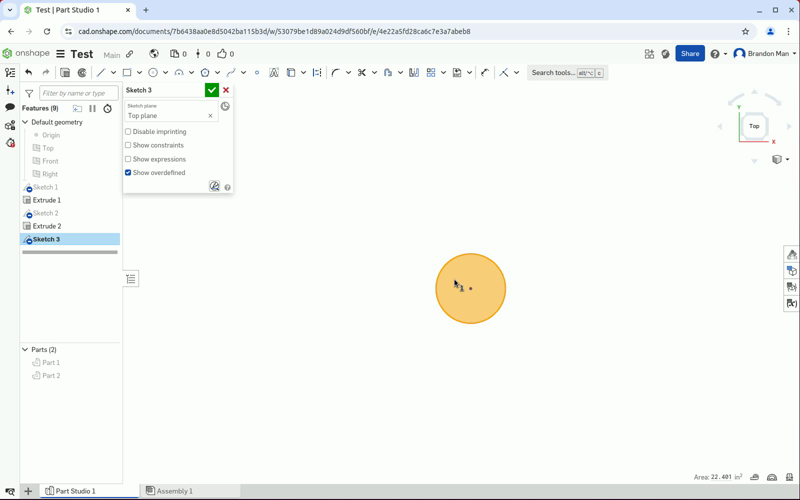
scroll(-6)
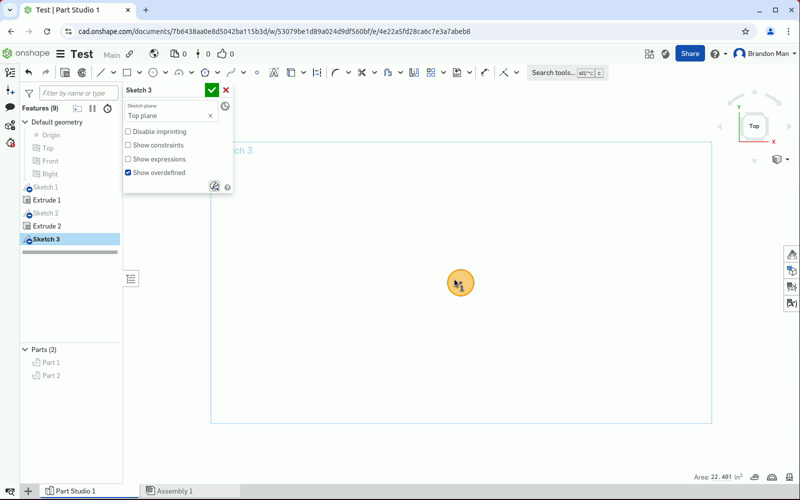
mouse_move(73, 352)
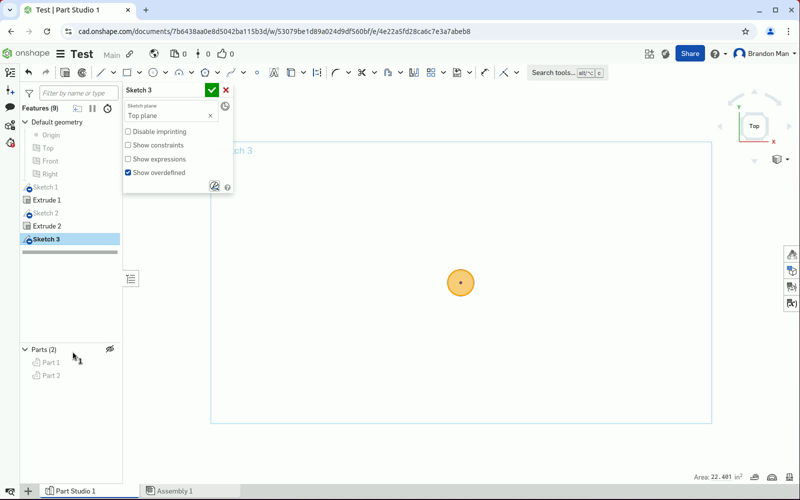
key(shift+y)
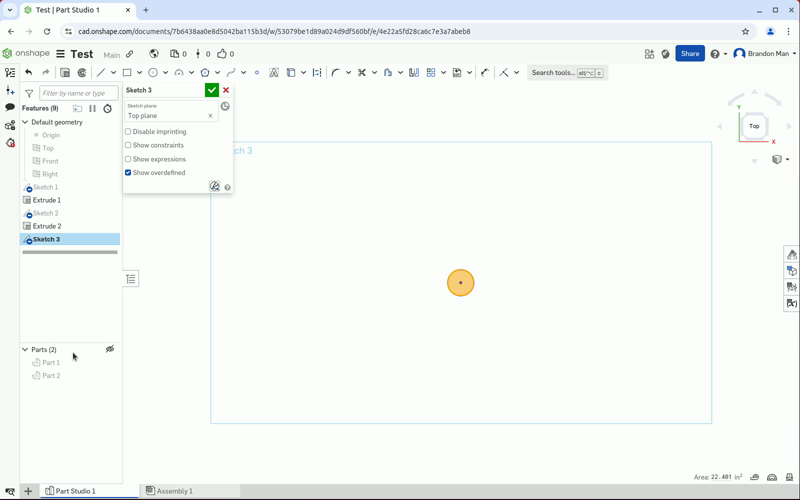
key(shift+e)
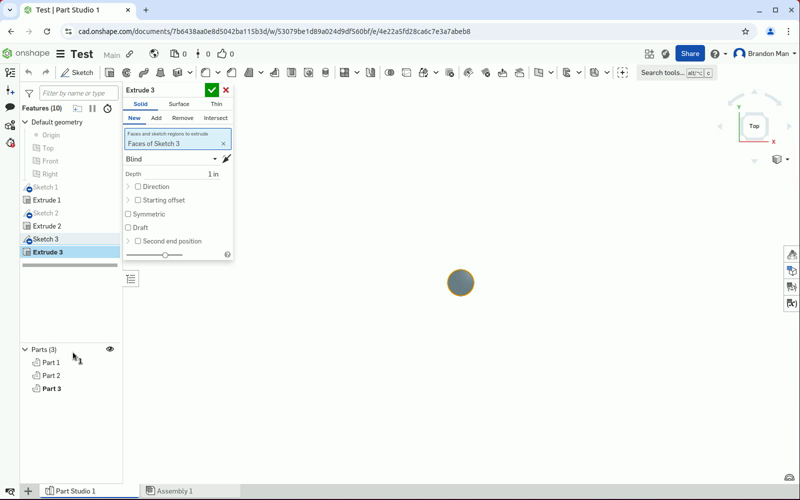
mouse_move(143, 106)
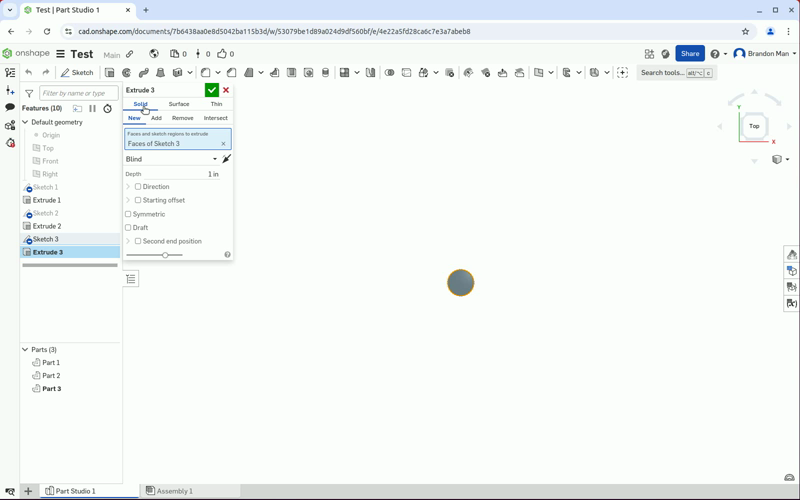
click(143, 106)
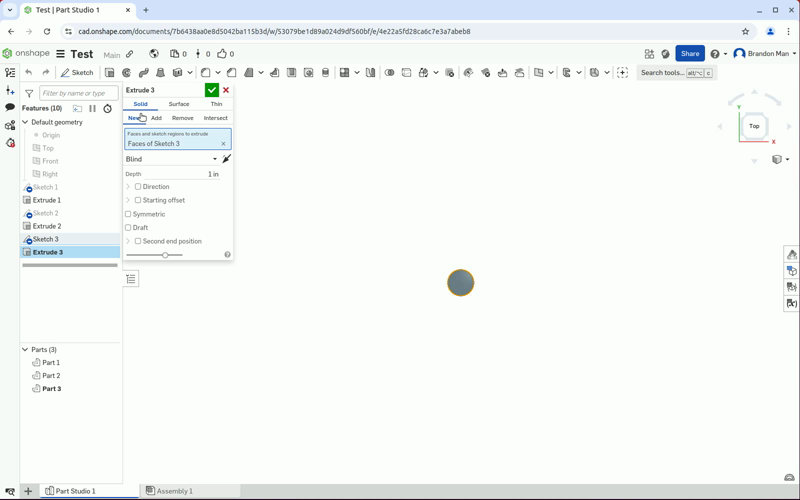
mouse_move(137, 120)
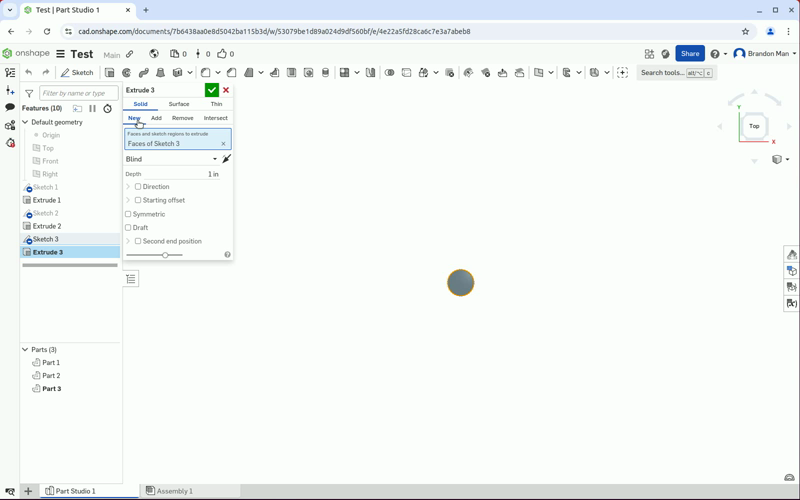
click(137, 120)
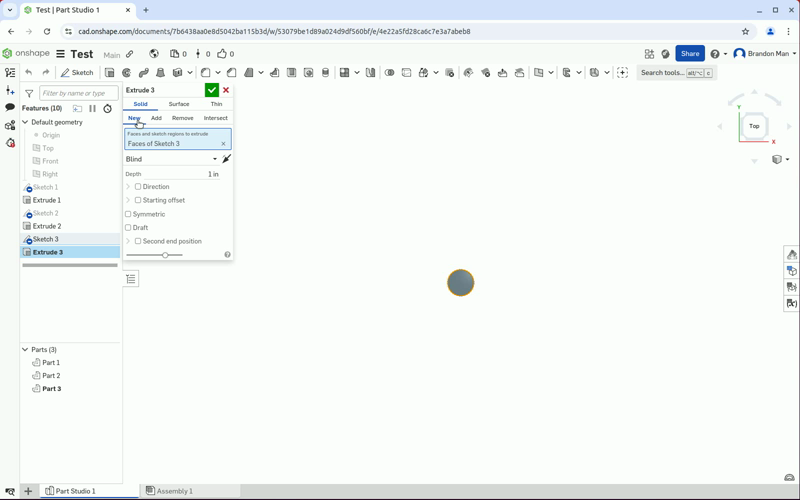
key(tab, 4)
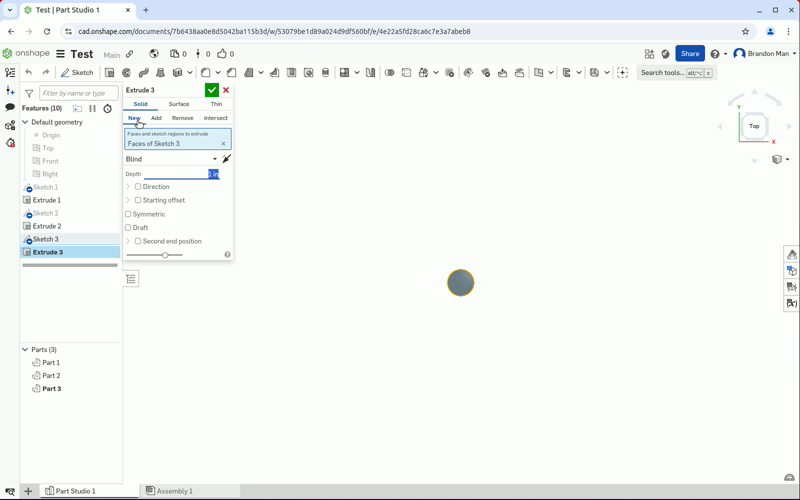
text(8.184)
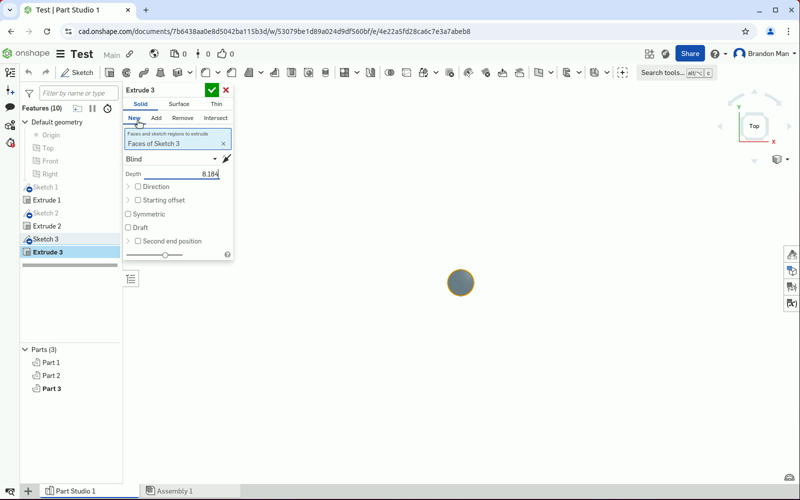
key(enter)
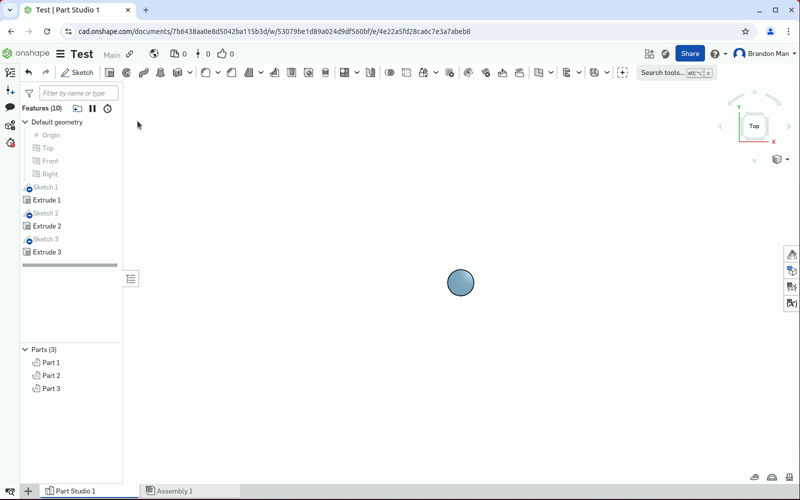
key(shift+h)
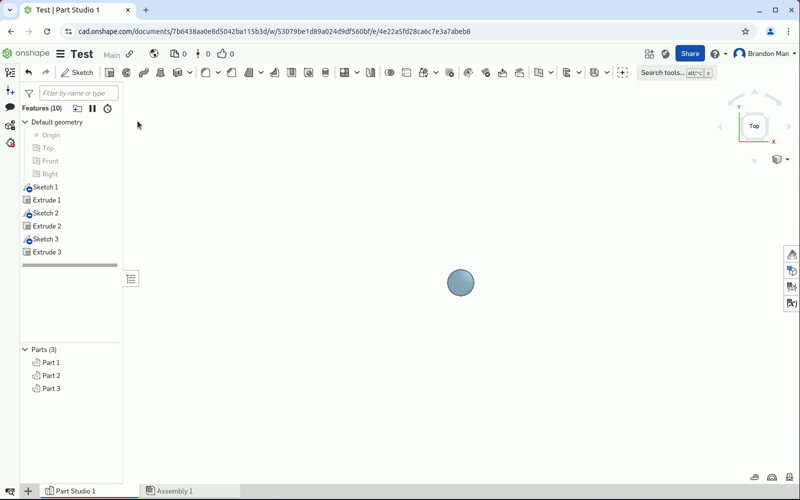
key(shift+h)
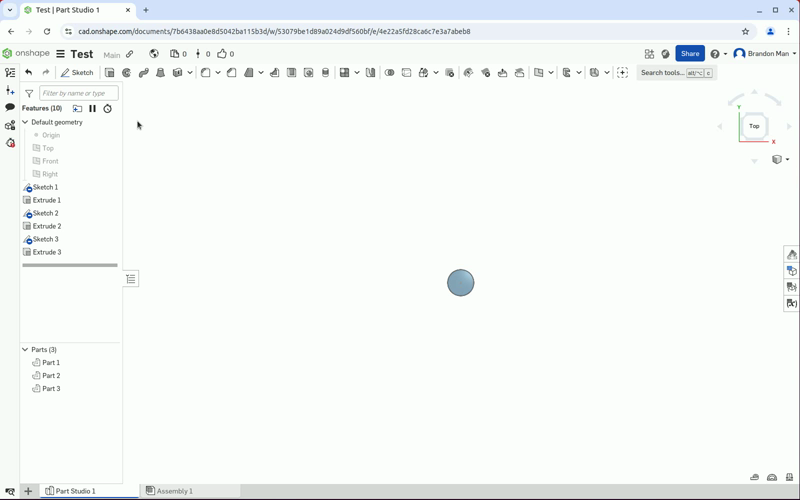
key(shift+7)
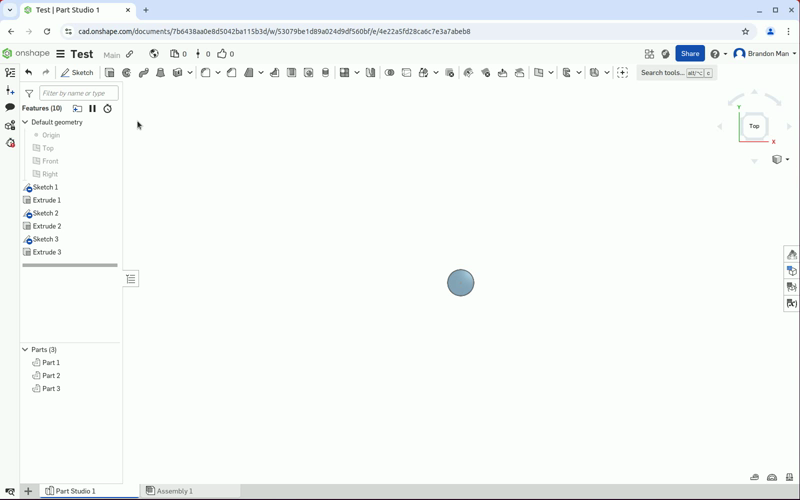
key(up, 3)
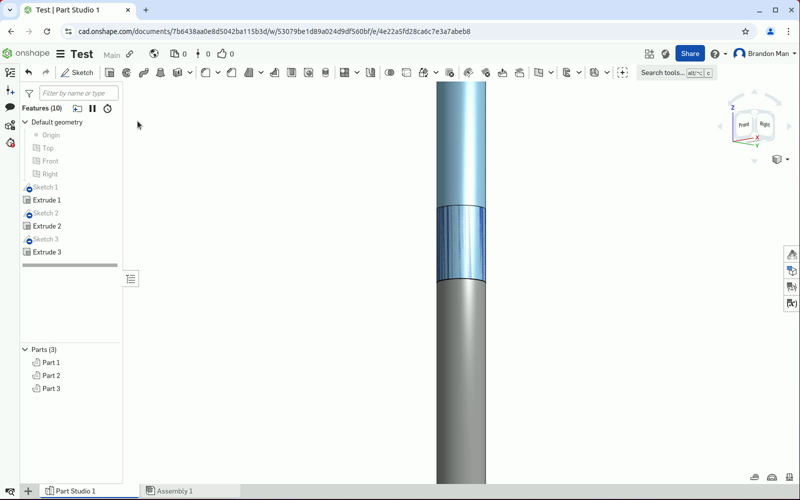
key(left, 3)
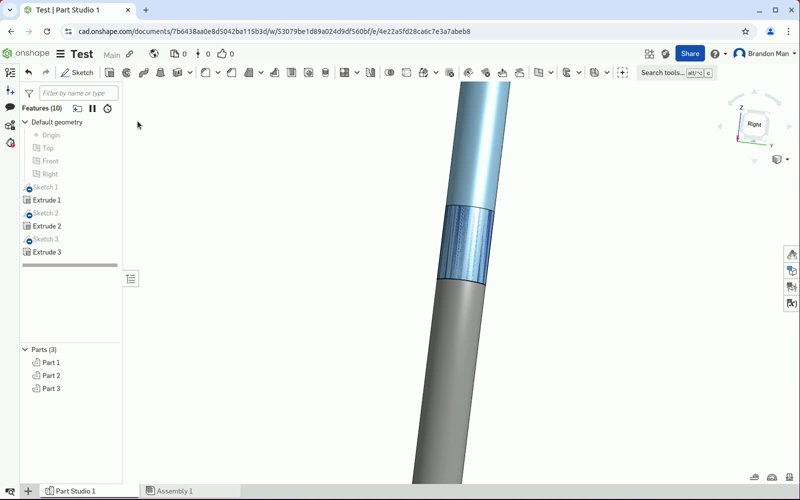
key(right, 3)
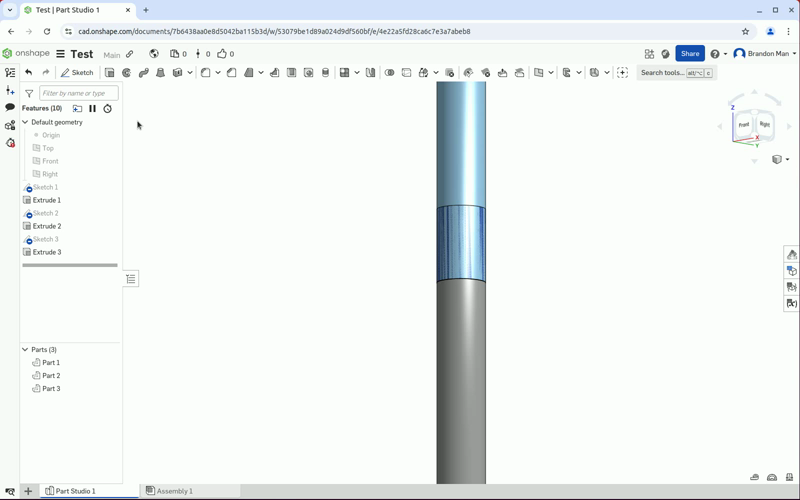
key(down, 3)
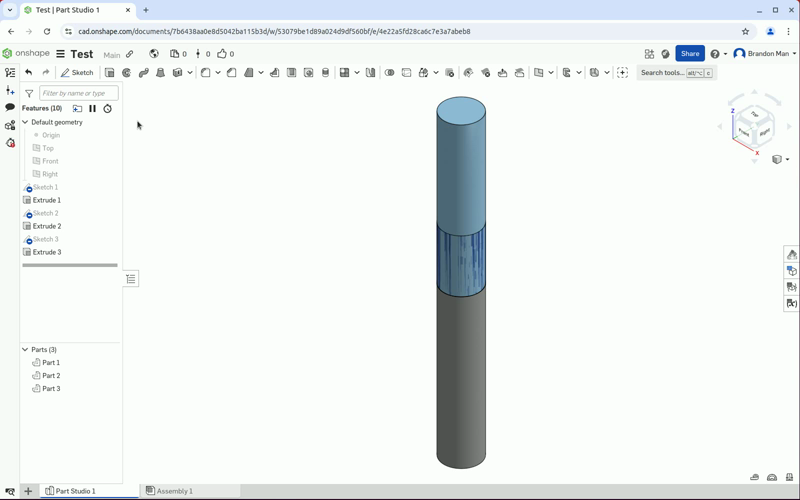
mouse_move(73, 189)
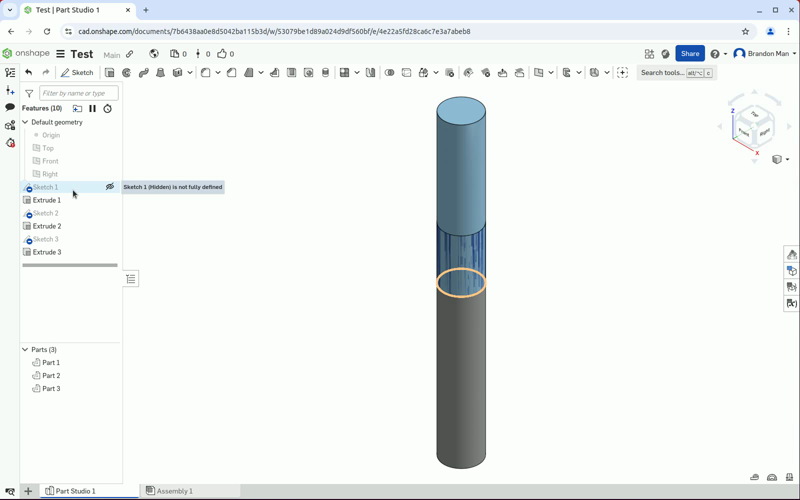
click(73, 189)